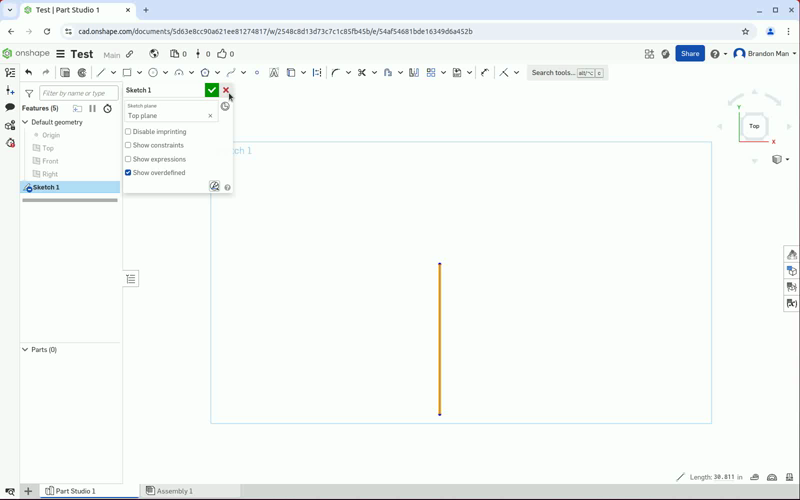
key(shift+h)
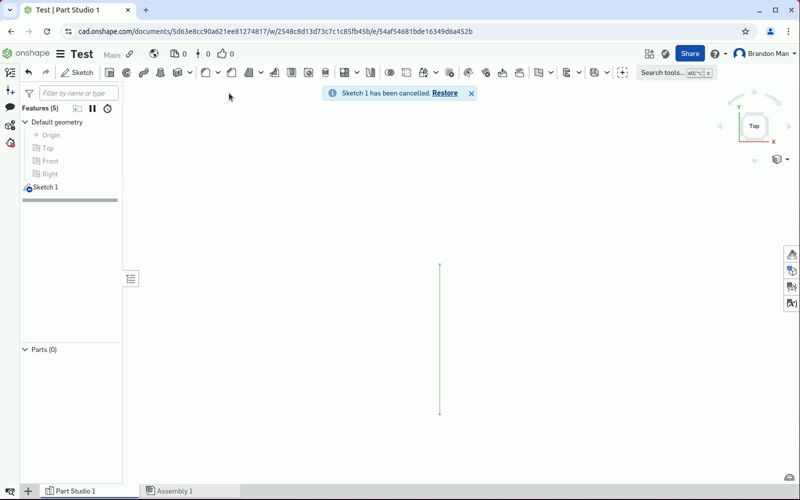
key(shift+s)
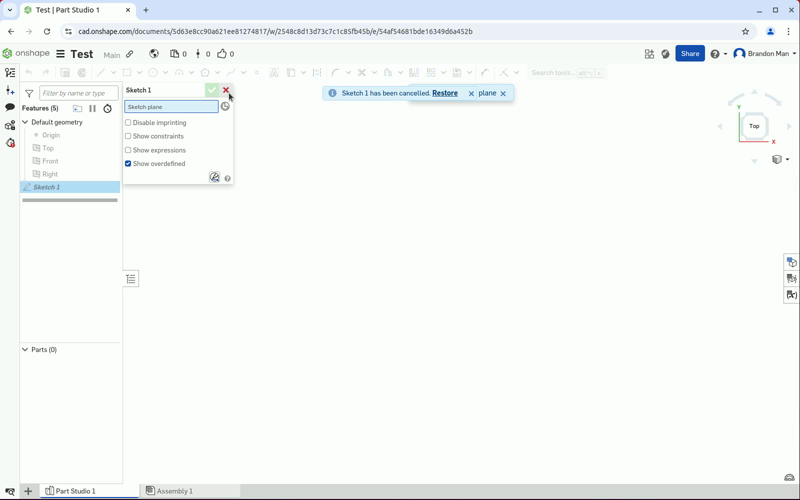
mouse_move(73, 150)
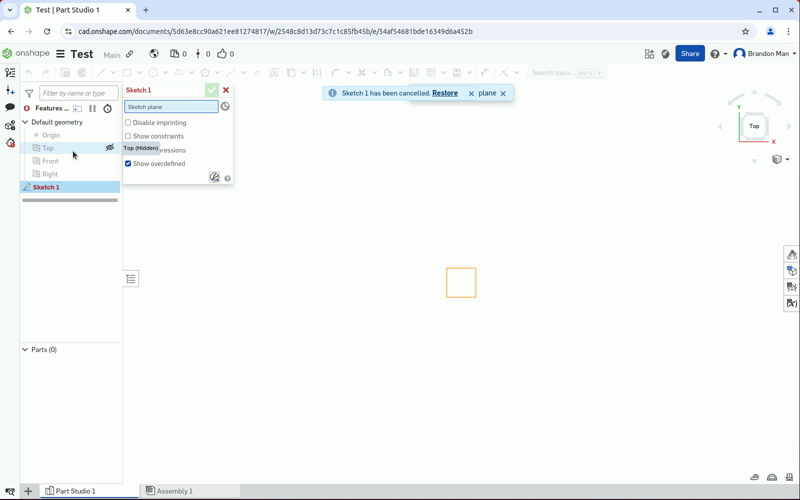
click(73, 150)
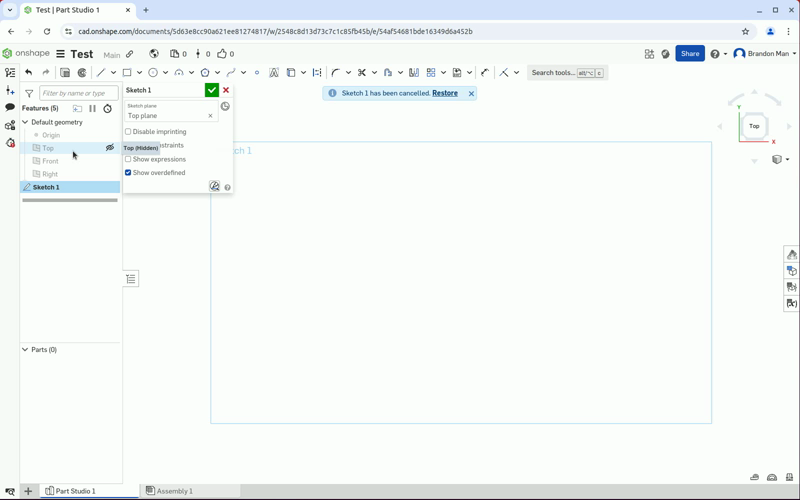
mouse_move(73, 352)
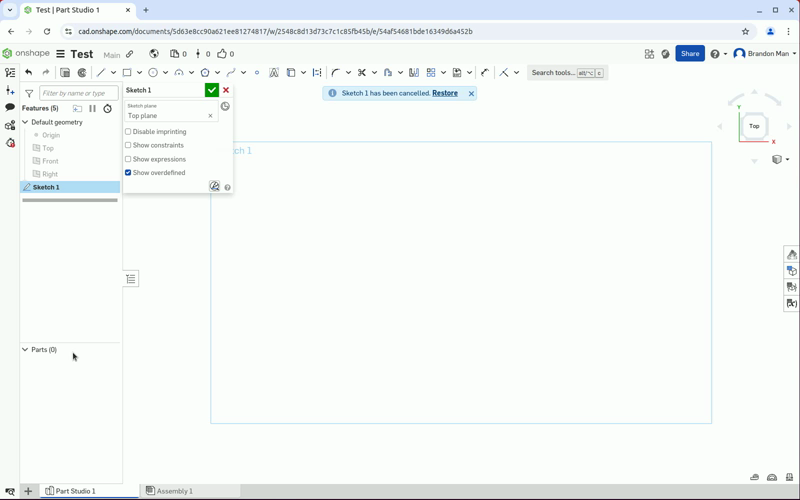
key(y)
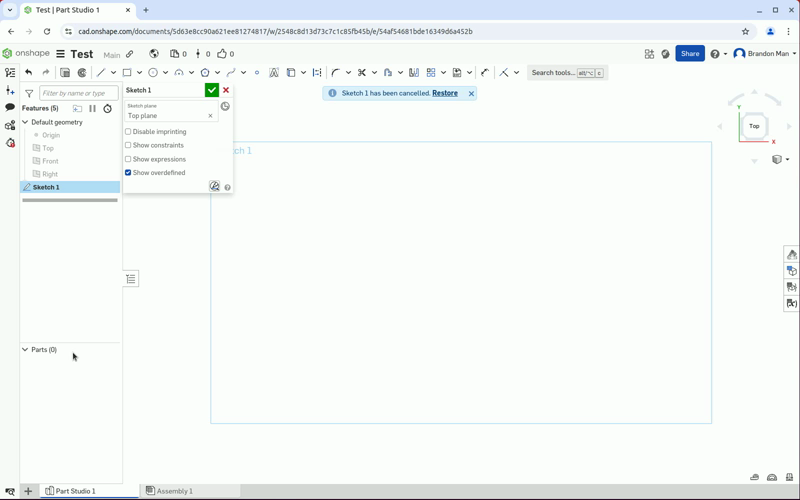
key(a)
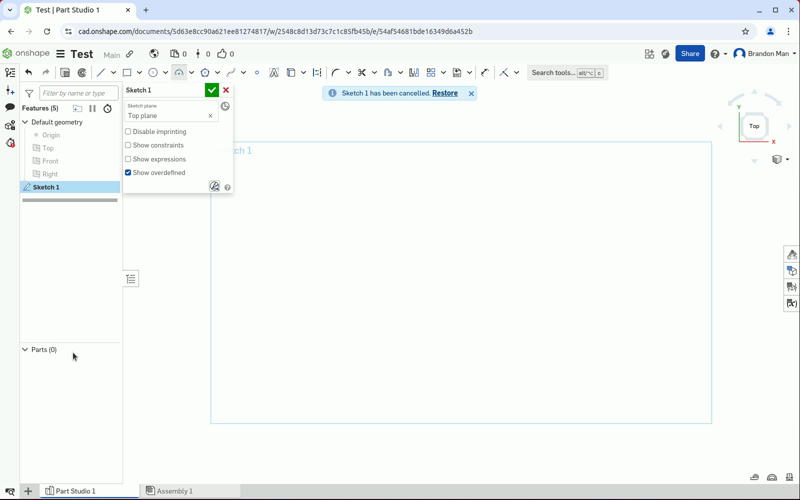
key_down(shift)
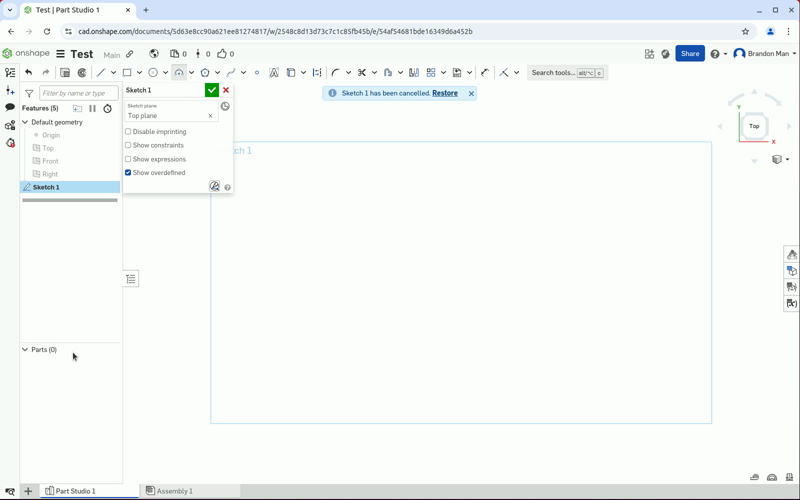
mouse_move(432, 282)
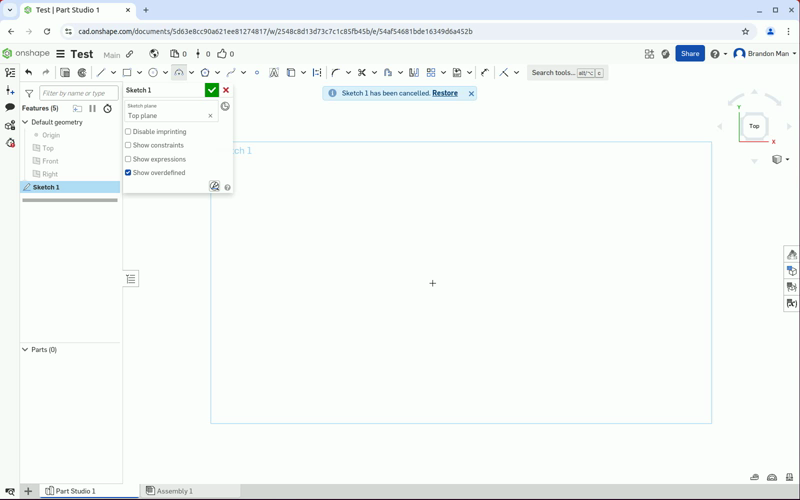
click(432, 282)
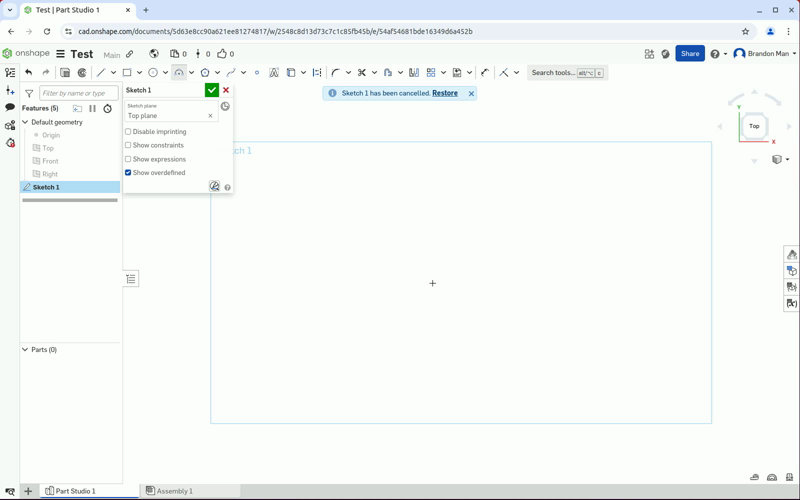
key_up(shift)
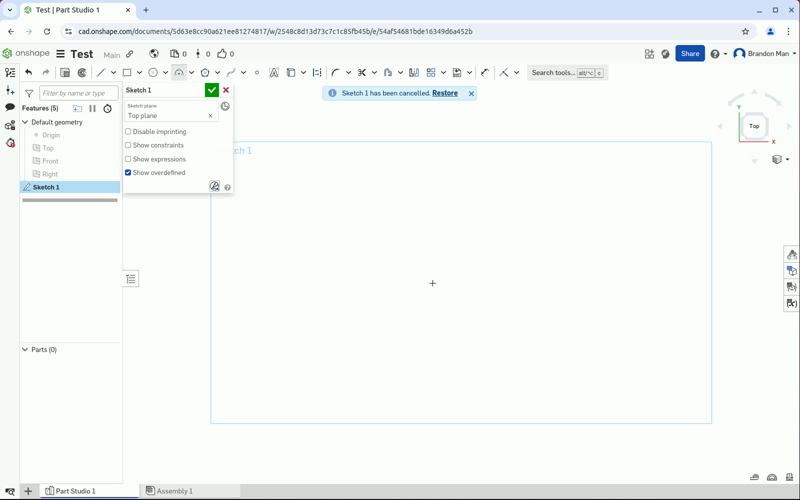
key_down(shift)
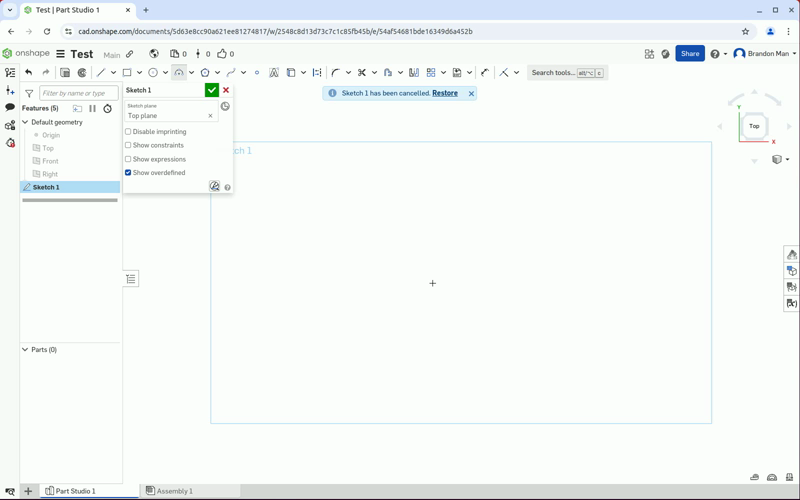
mouse_move(489, 282)
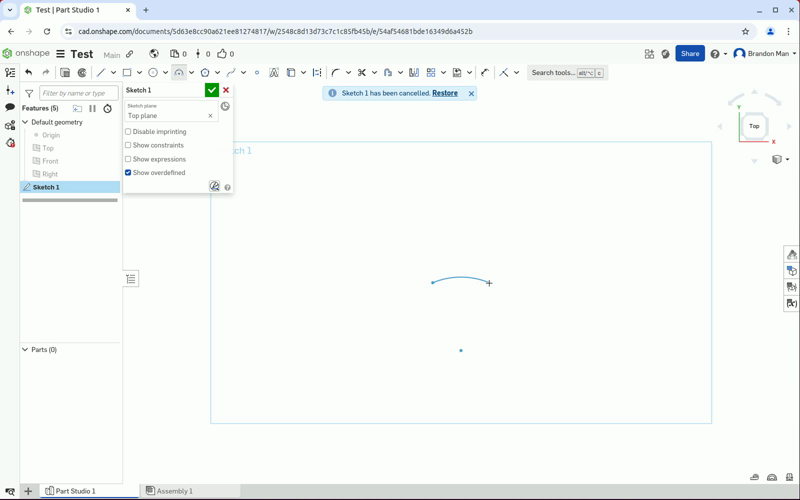
click(489, 282)
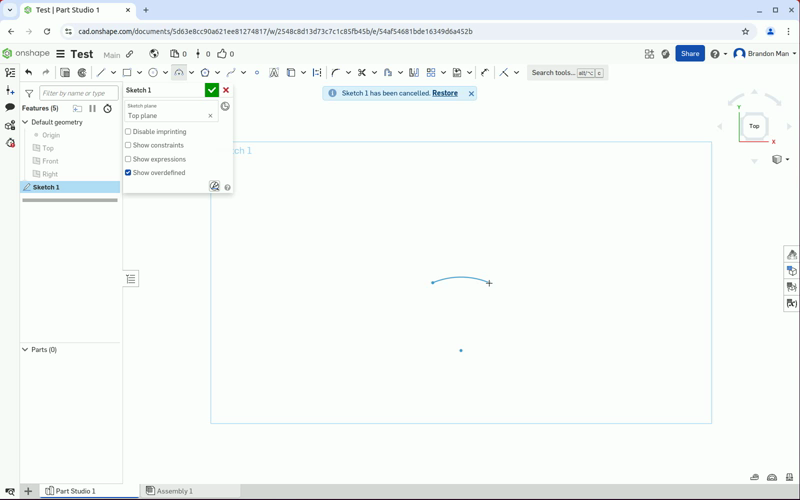
mouse_move(461, 311)
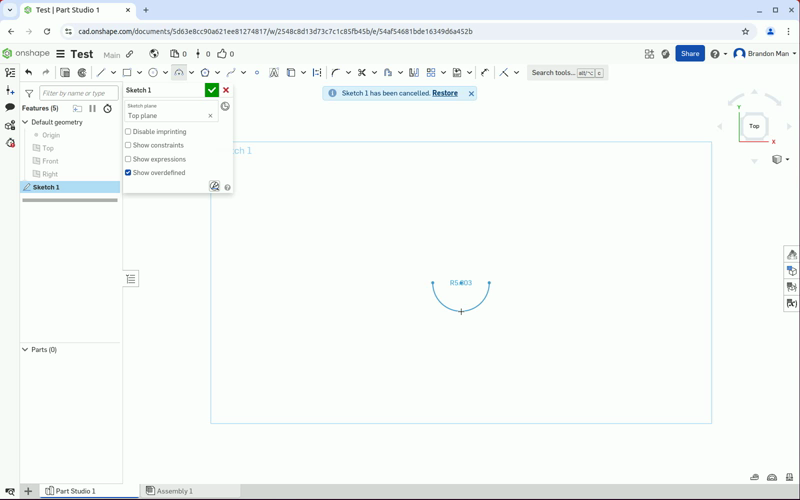
click(461, 311)
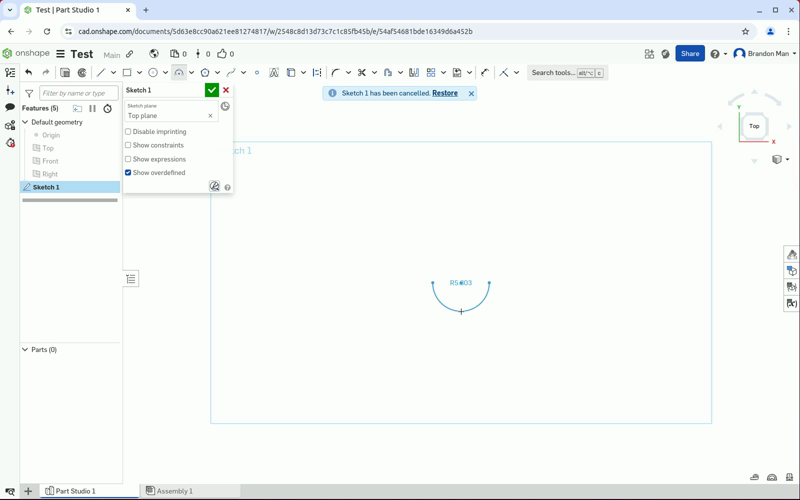
key_up(shift)
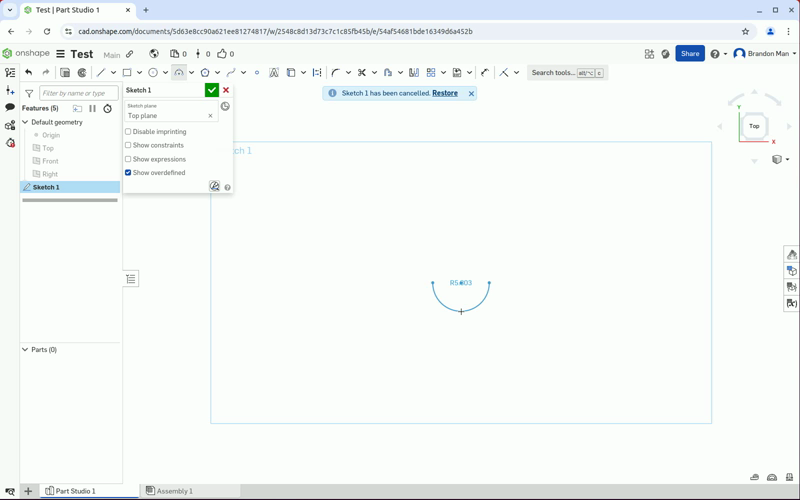
key(esc)
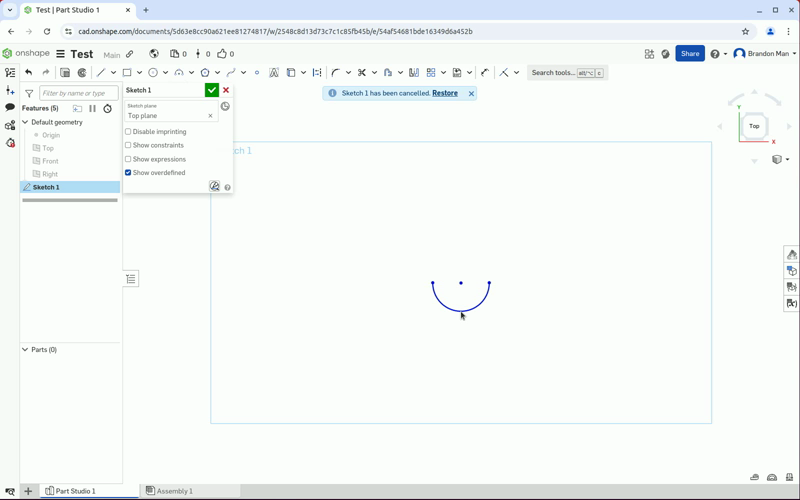
key(l)
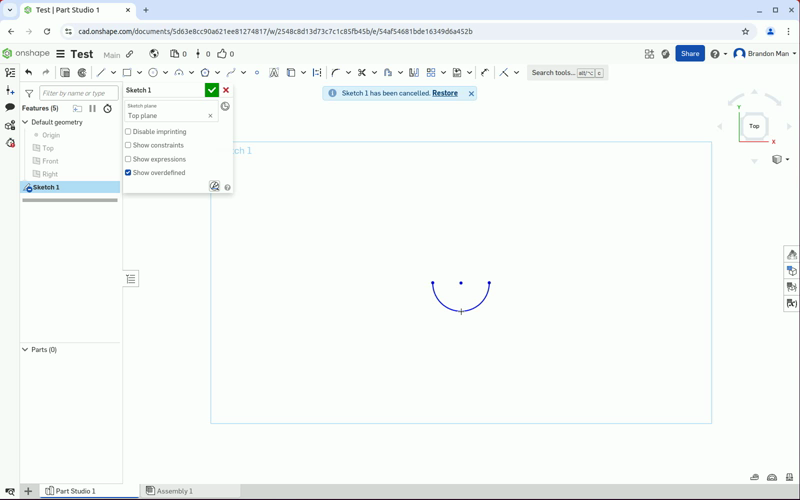
mouse_move(489, 282)
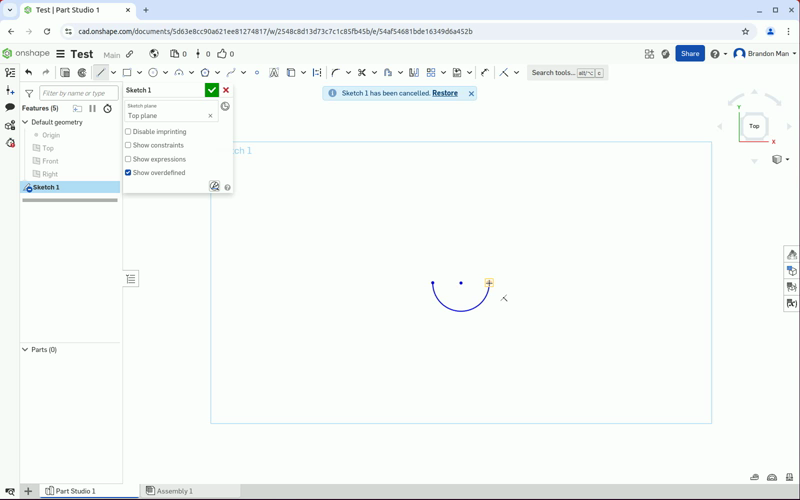
click(489, 282)
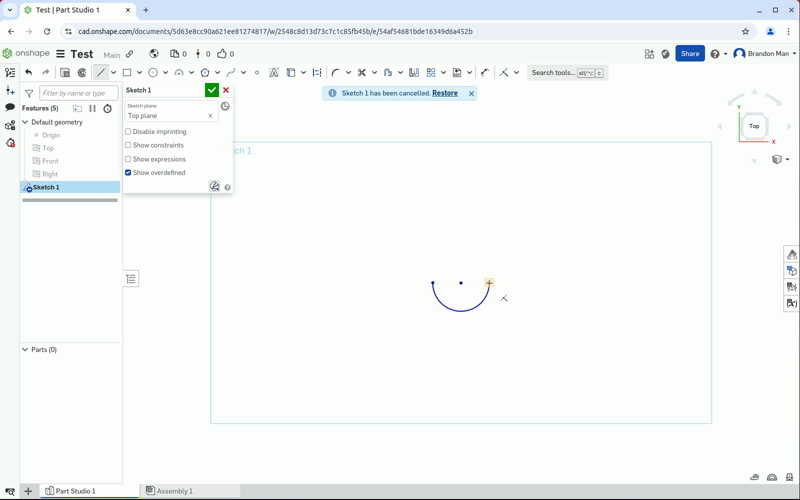
key_down(shift)
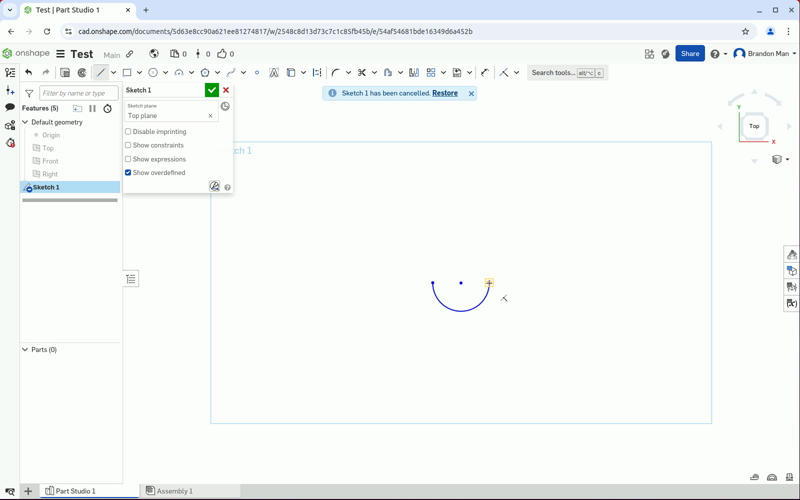
mouse_move(489, 170)
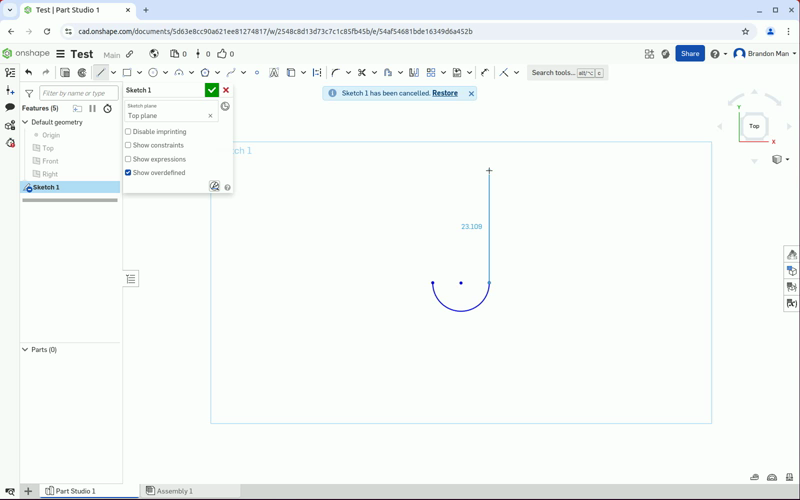
click(489, 170)
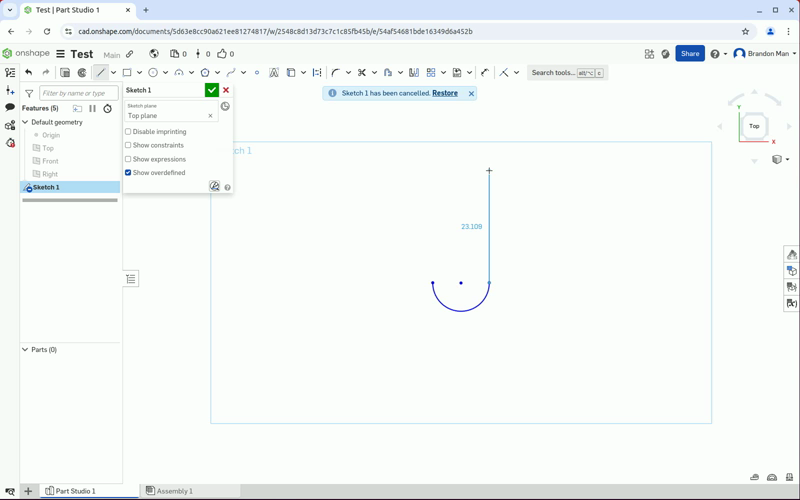
key_up(shift)
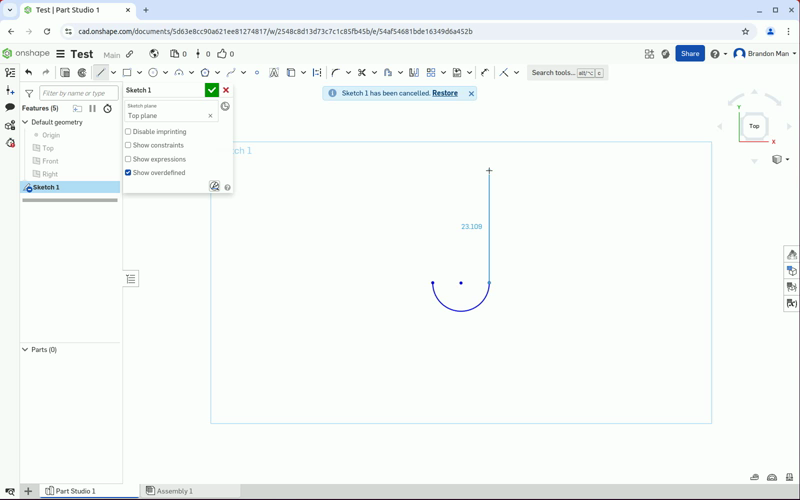
key_down(shift)
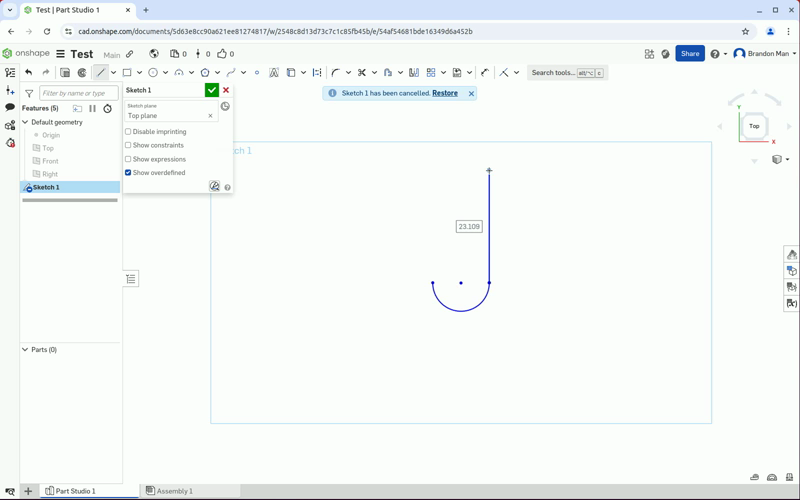
mouse_move(519, 170)
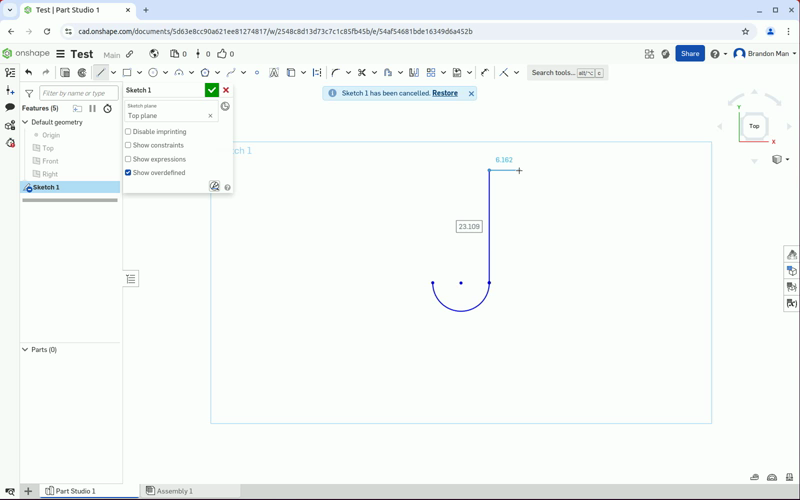
mouse_move(432, 170)
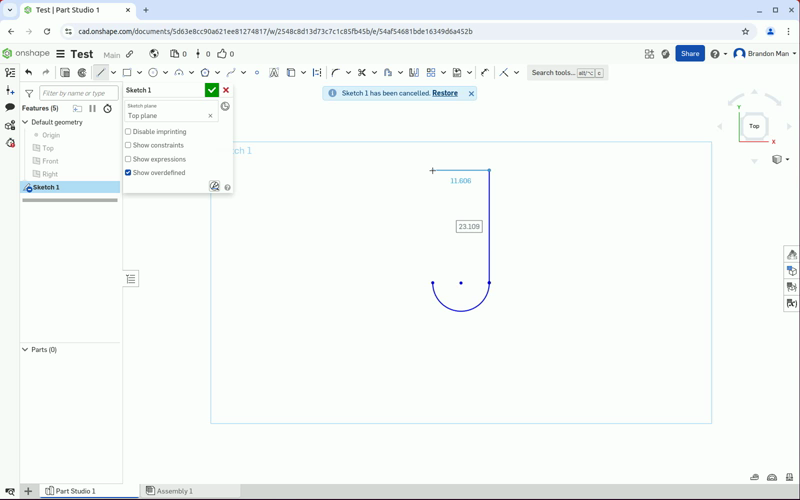
click(432, 170)
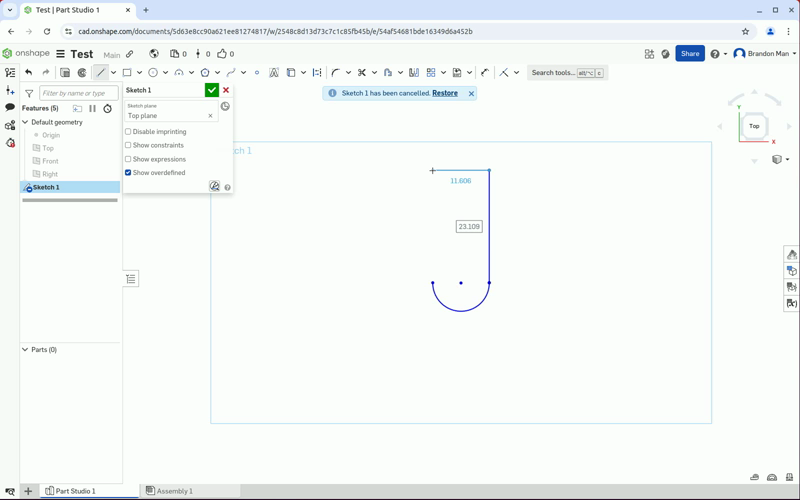
key_up(shift)
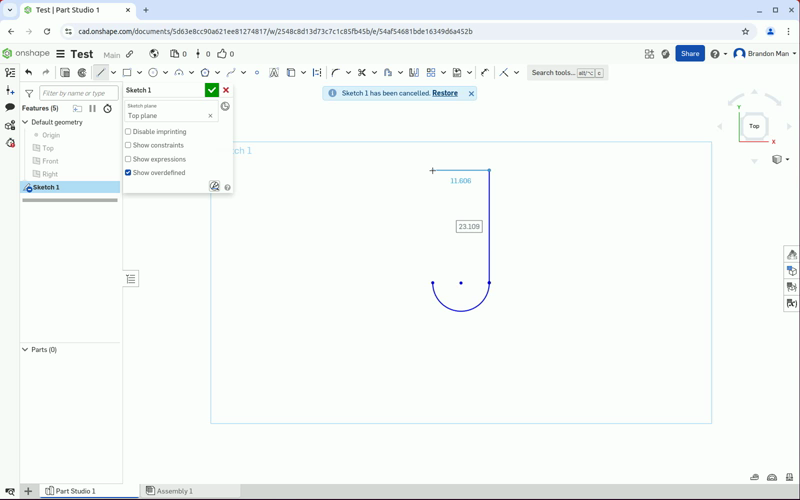
key_down(shift)
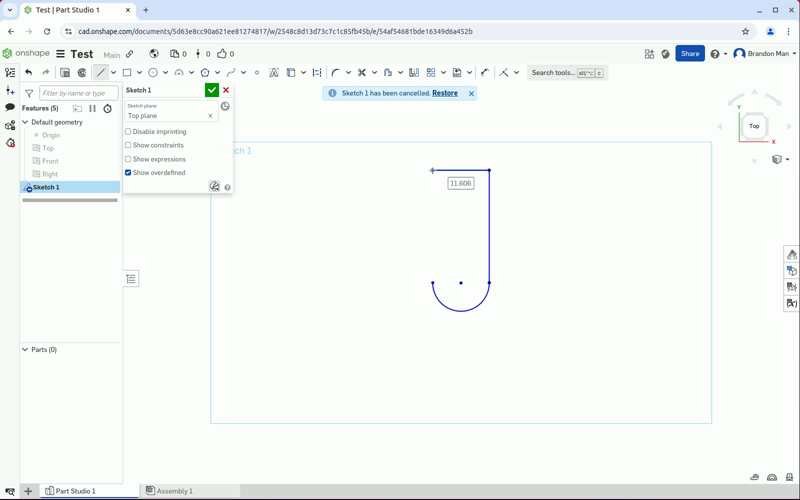
mouse_move(432, 282)
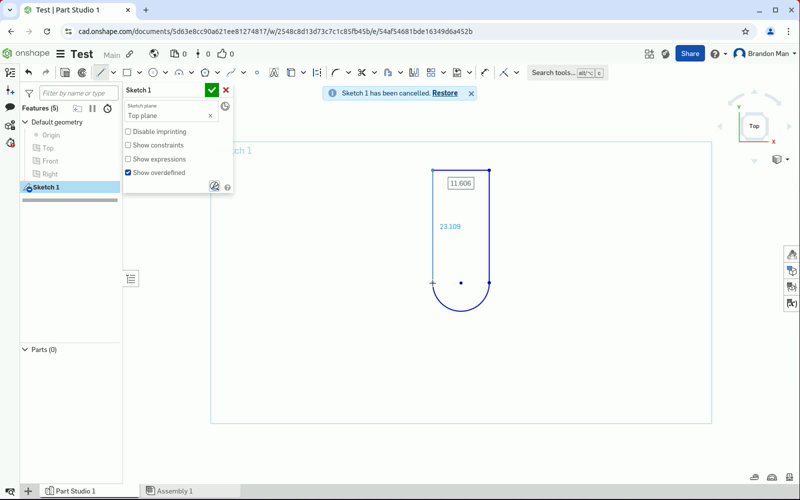
key_up(shift)
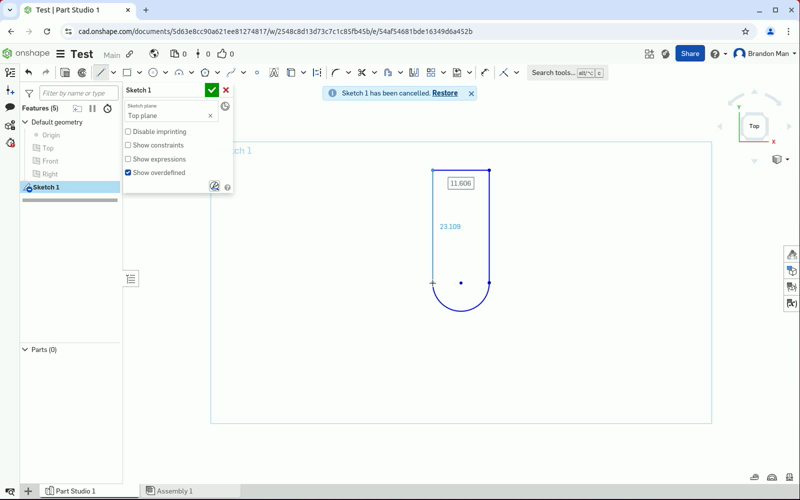
click(432, 282)
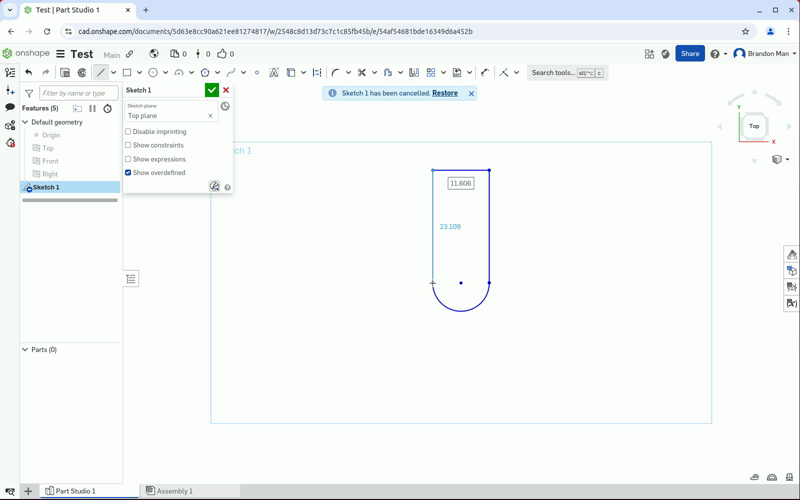
key(esc)
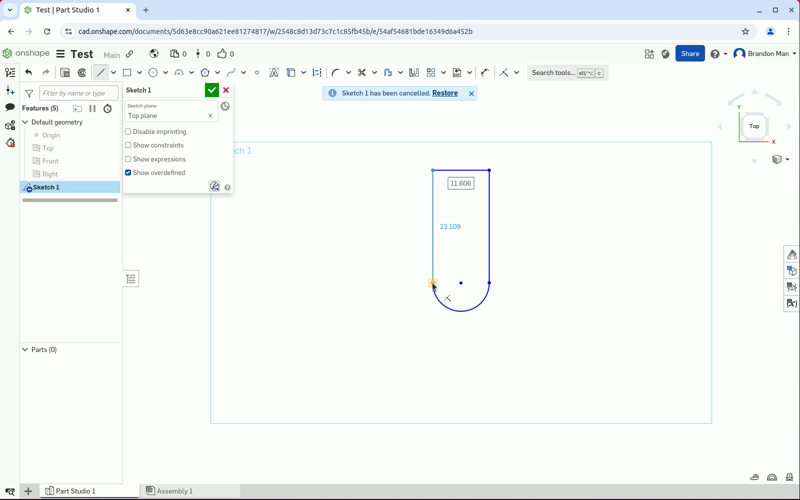
key(c)
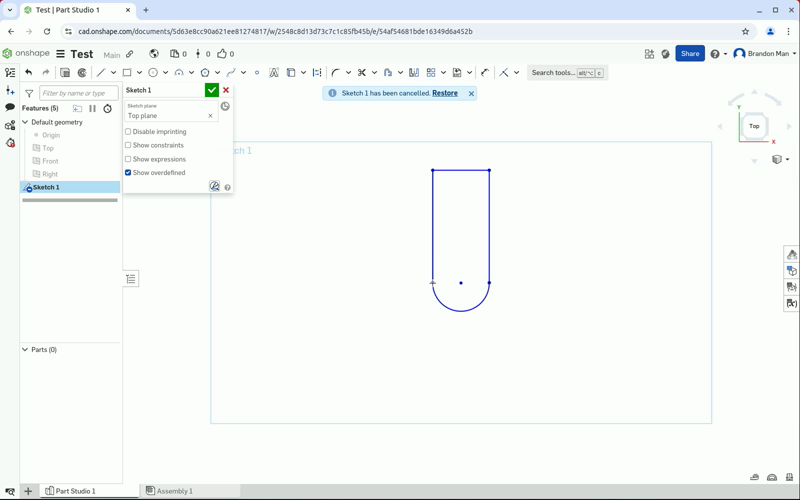
key_down(shift)
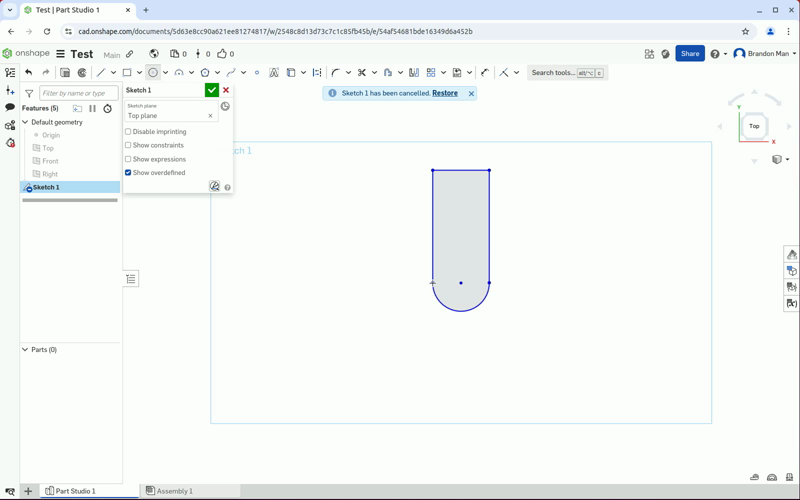
mouse_move(461, 282)
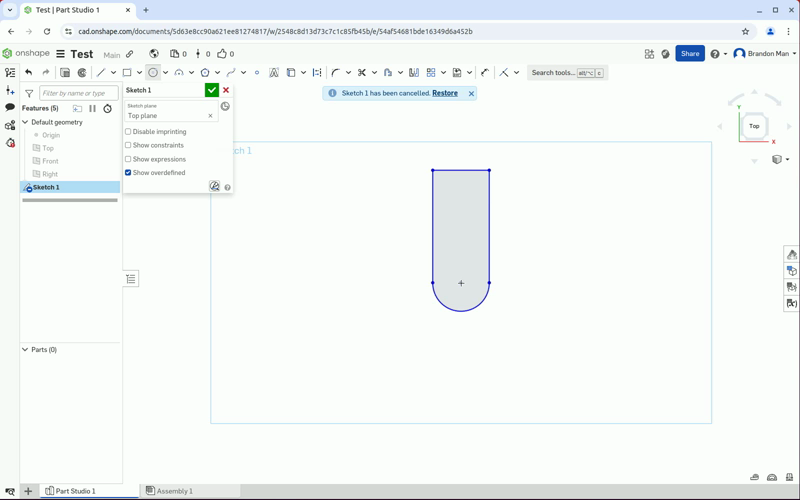
click(461, 282)
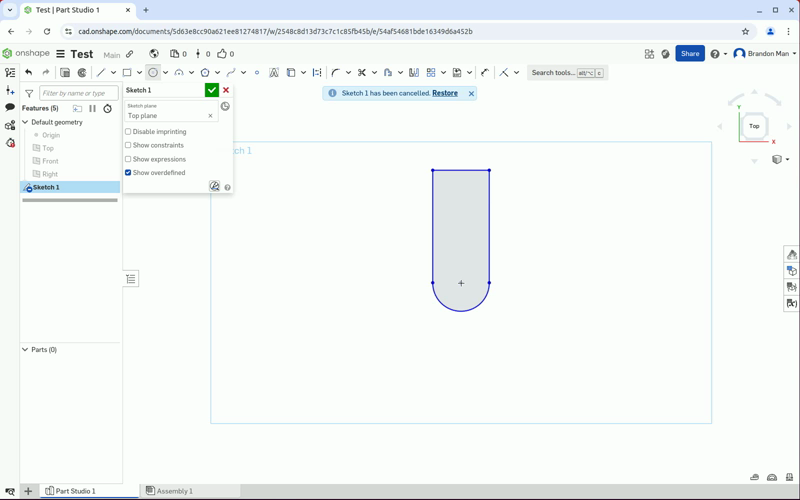
key_up(shift)
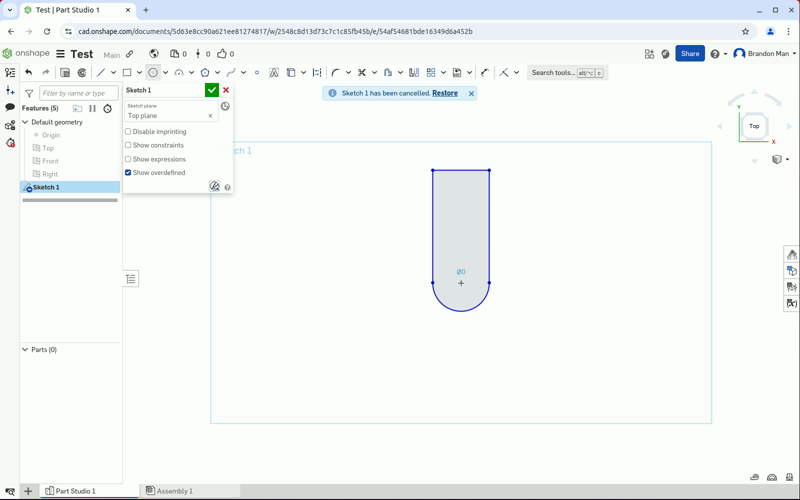
mouse_move(472, 282)
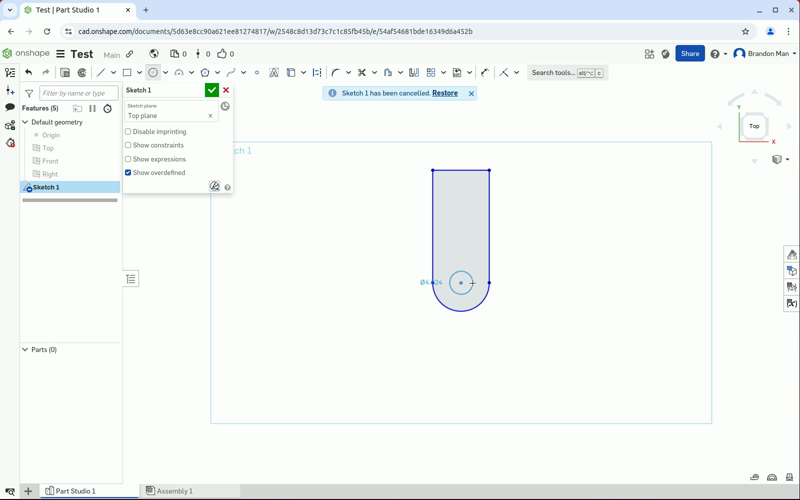
click(472, 282)
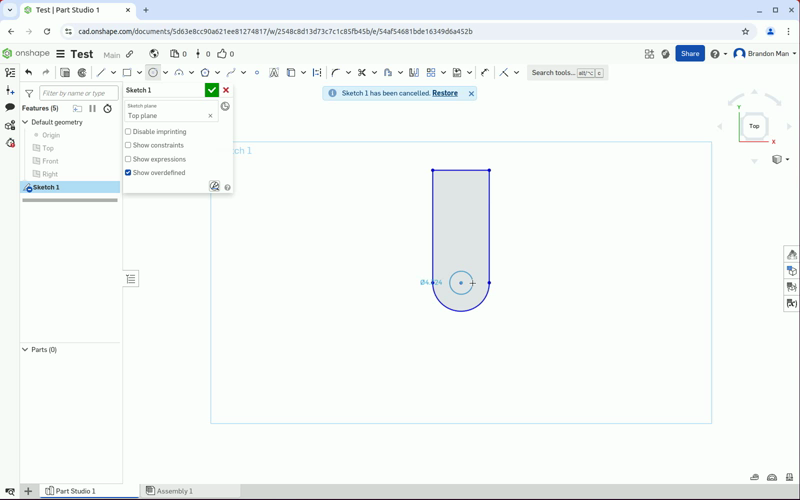
key(esc)
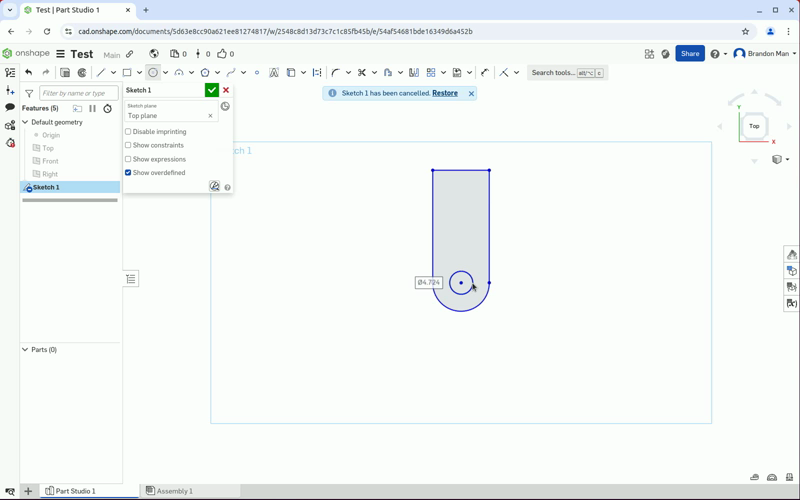
mouse_move(445, 289)
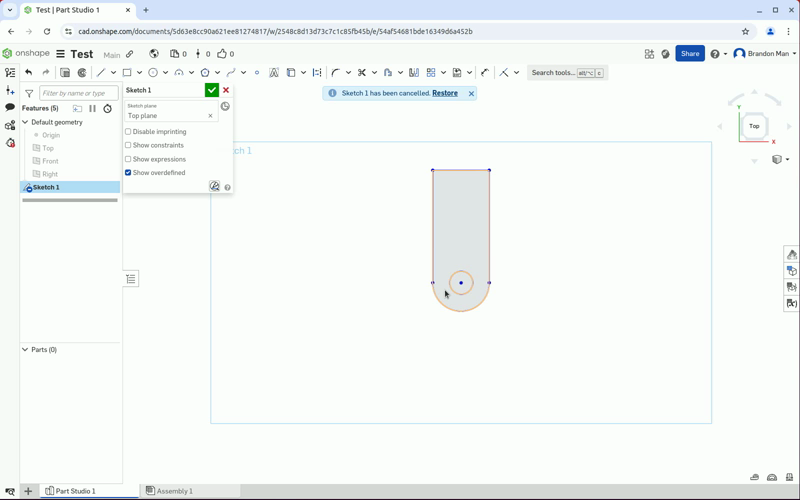
click(445, 289)
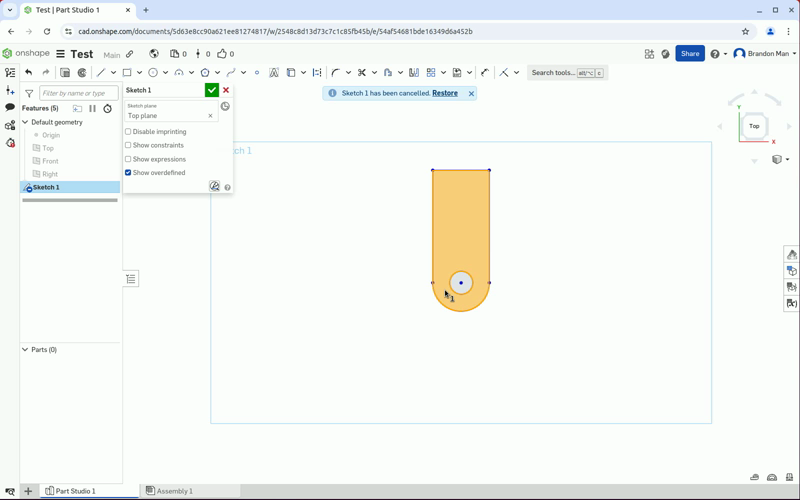
mouse_move(73, 352)
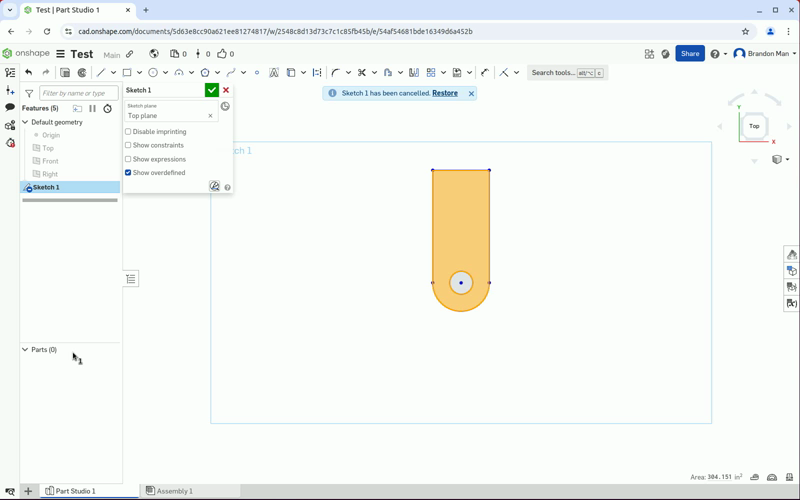
key(shift+y)
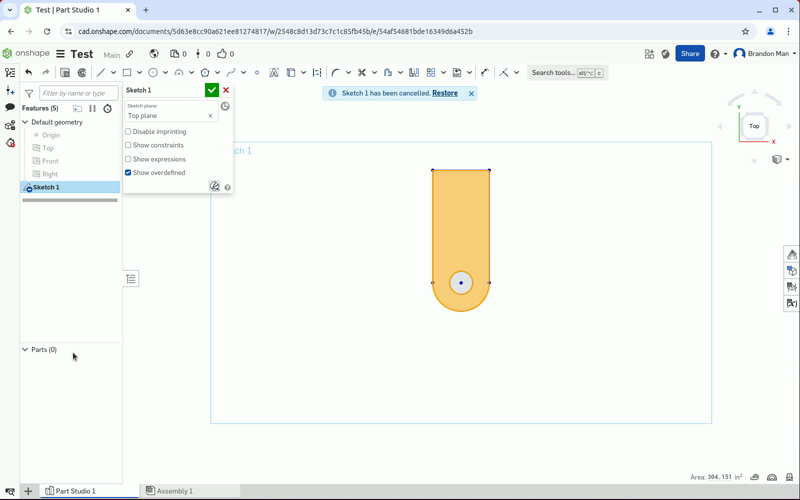
key(shift+e)
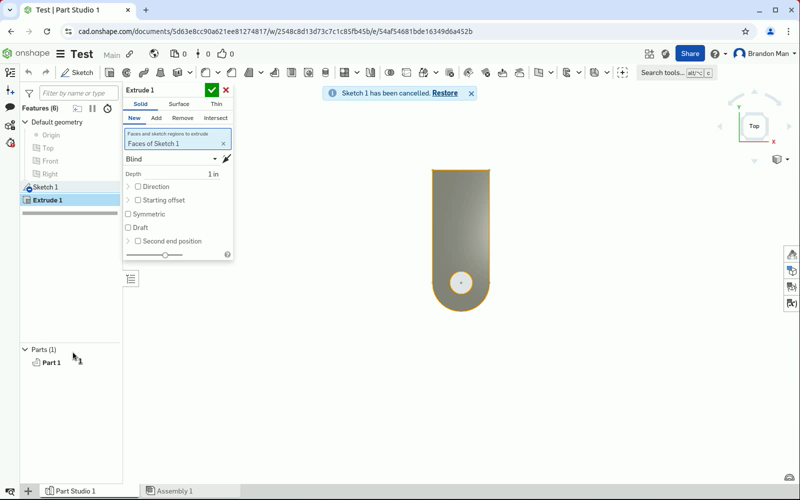
mouse_move(143, 106)
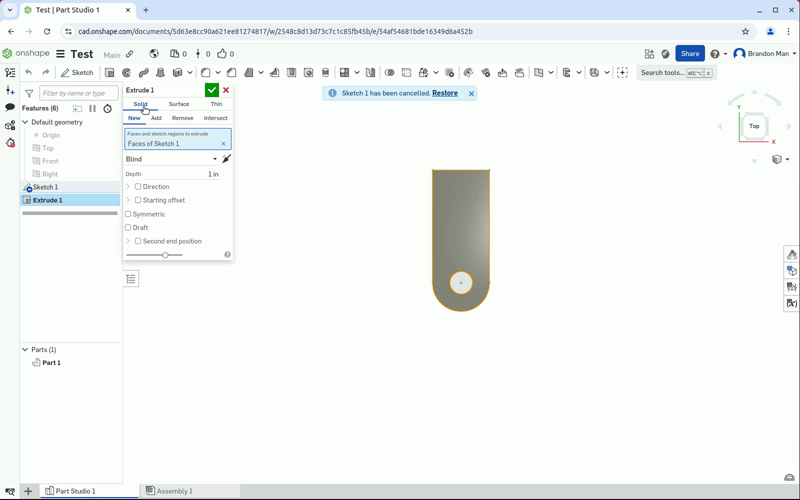
click(143, 106)
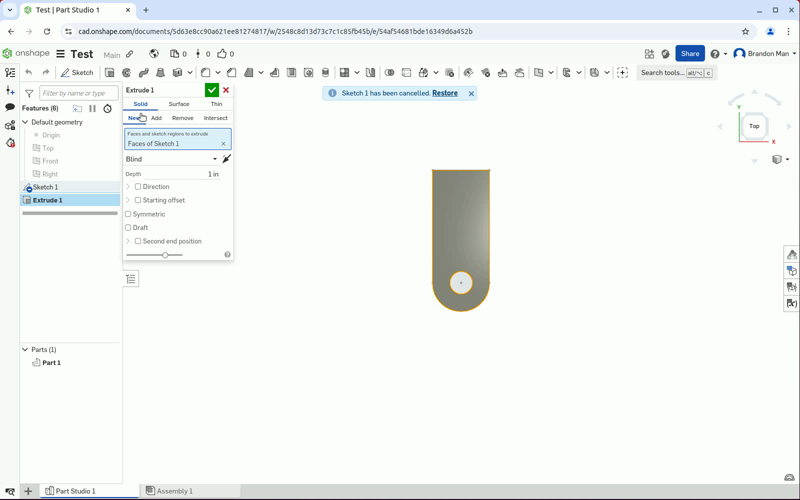
mouse_move(137, 120)
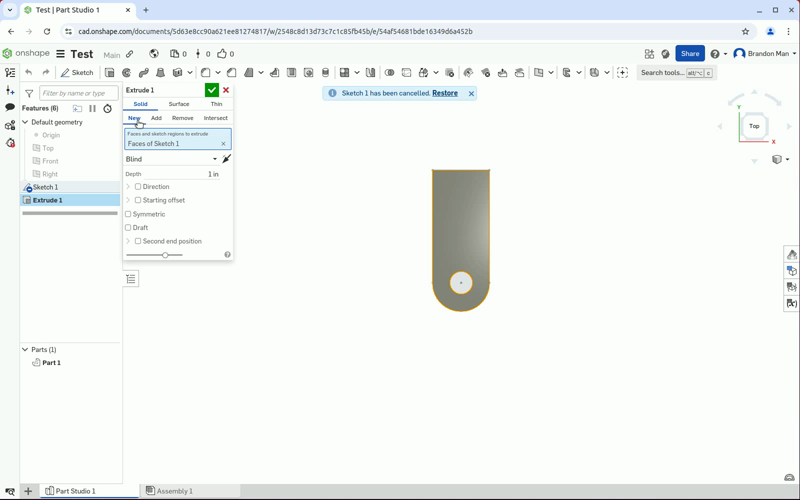
click(137, 120)
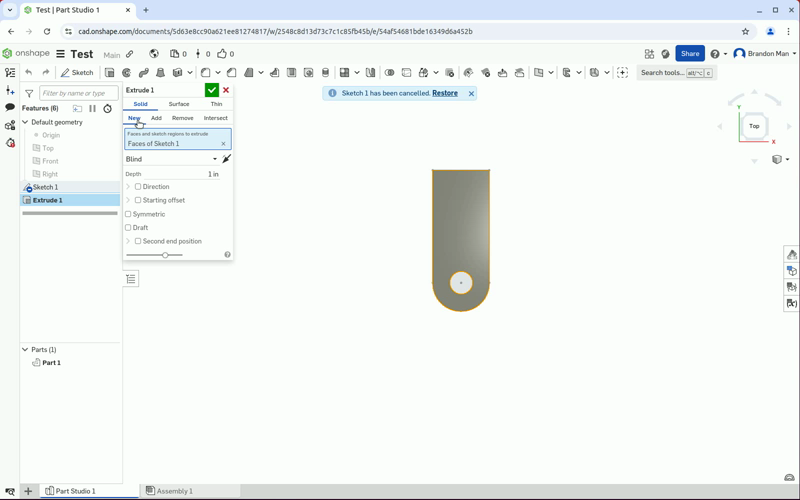
key(tab, 4)
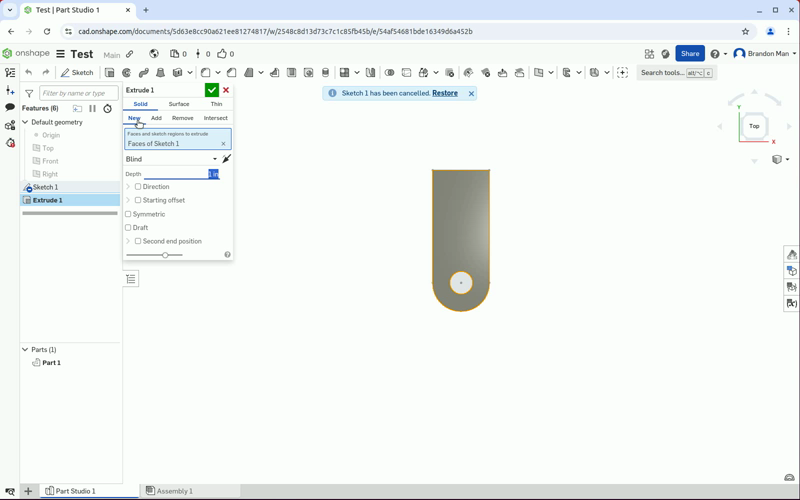
text(11.554)
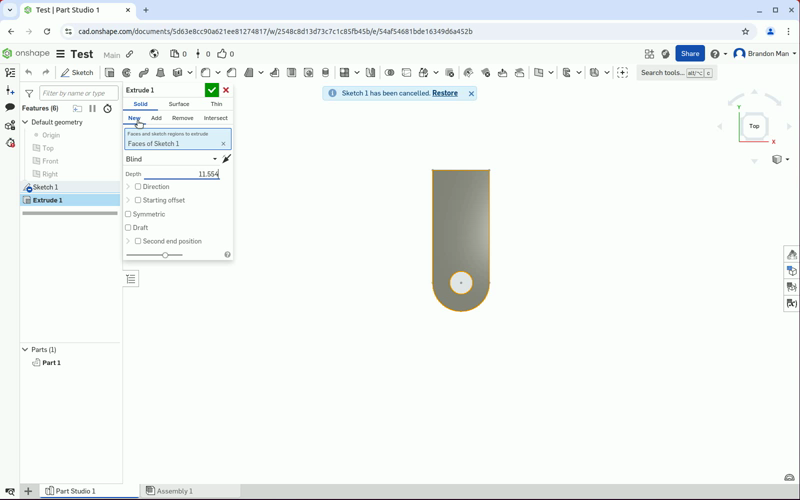
key(enter)
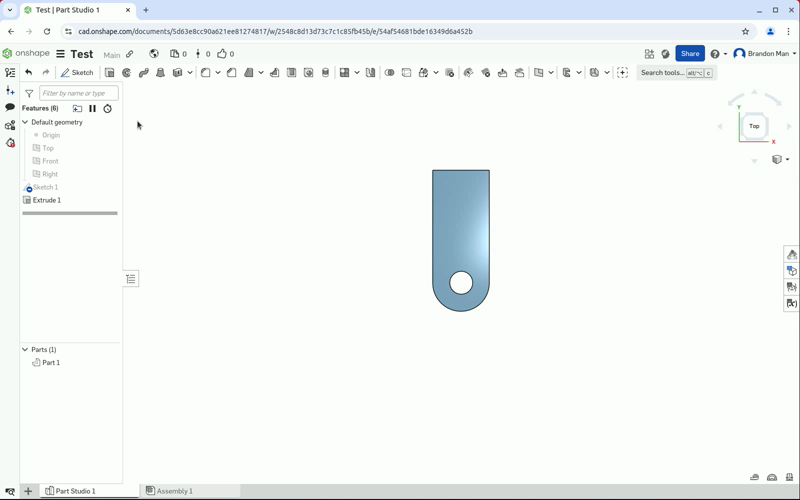
key(shift+h)
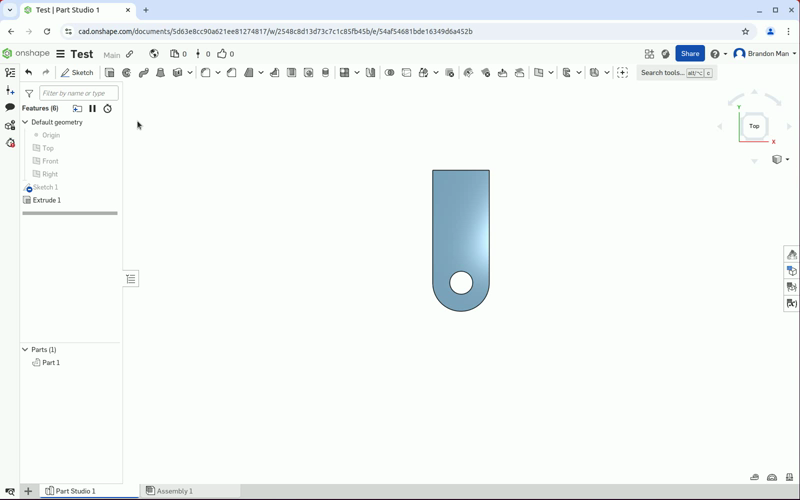
key(shift+h)
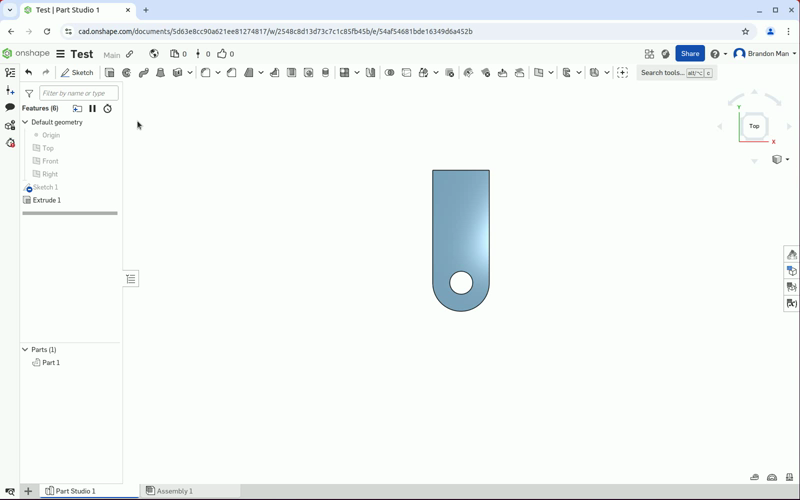
mouse_move(73, 189)
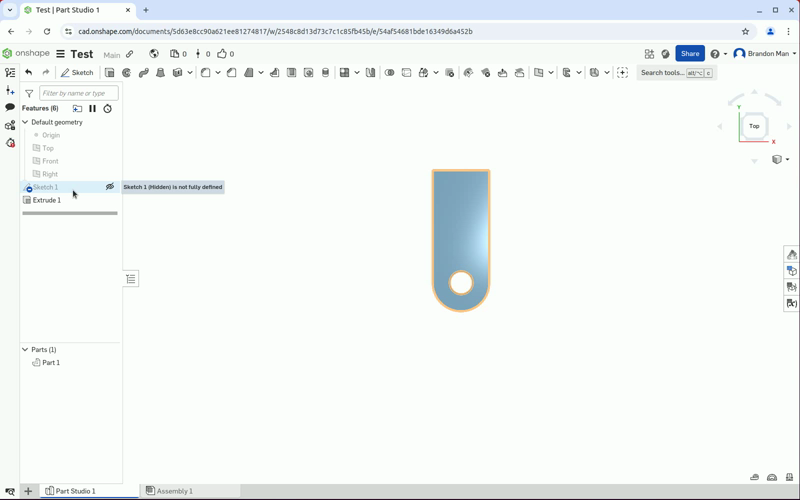
click(73, 189)
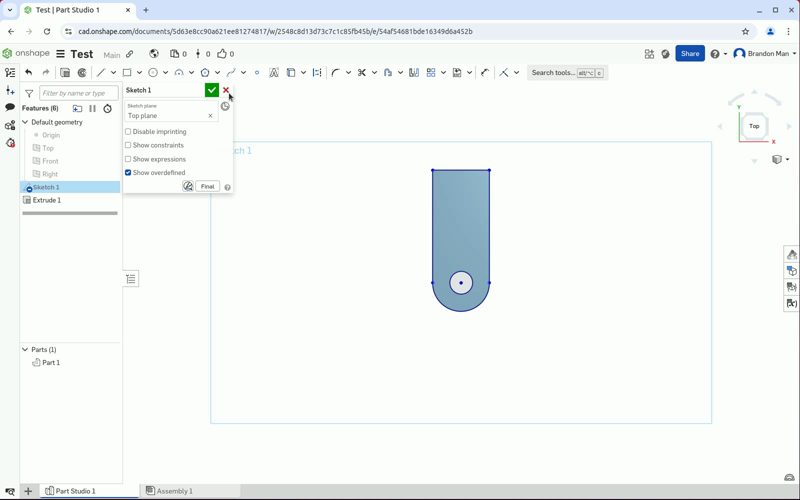
mouse_move(229, 92)
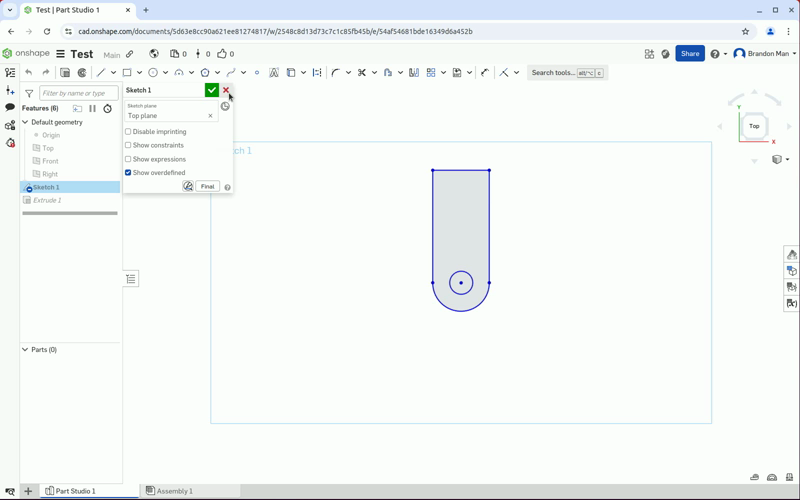
click(229, 92)
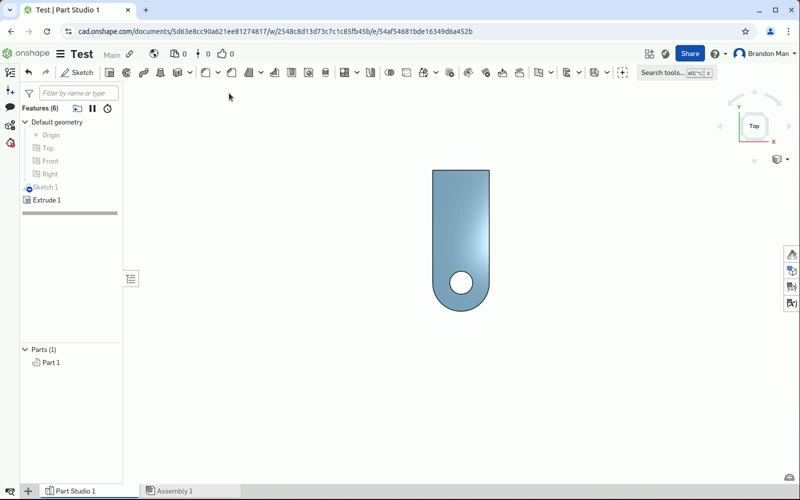
mouse_move(73, 352)
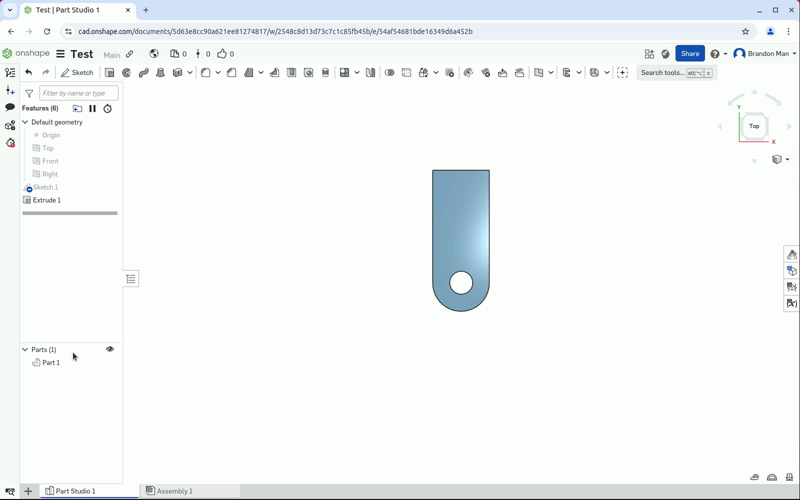
key(y)
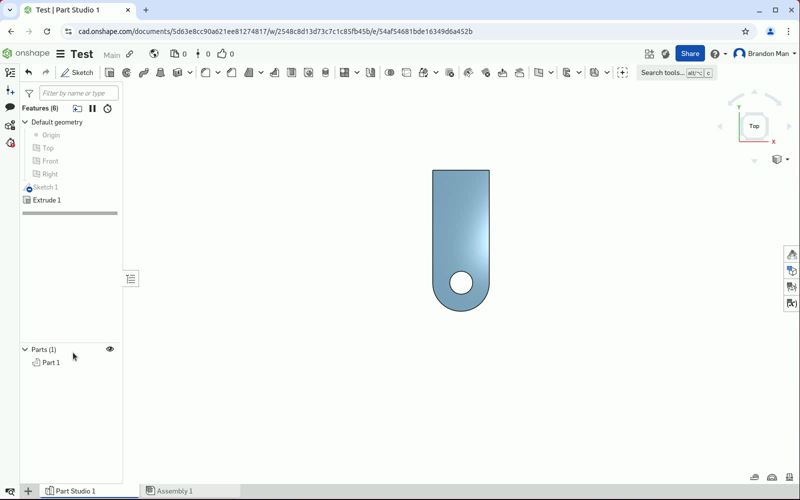
key(shift+p)
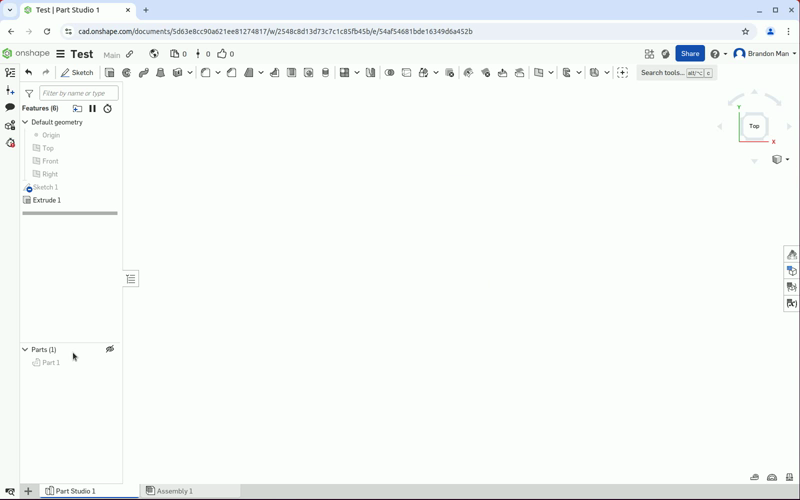
key(space)
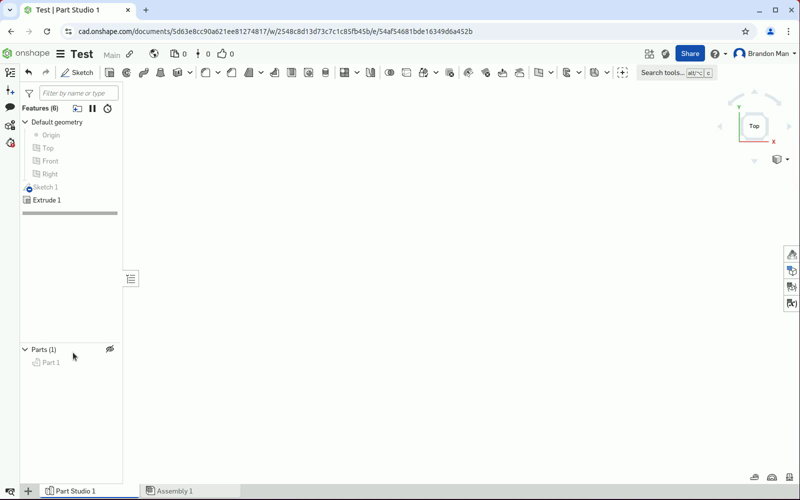
key_down(shift)
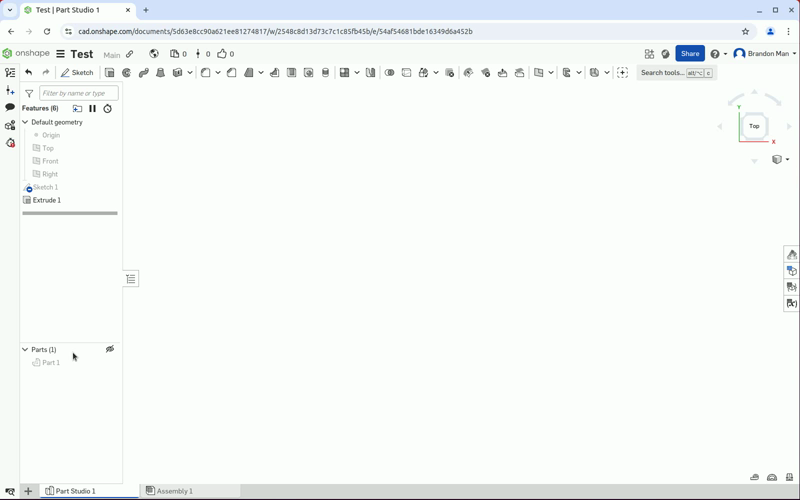
key(up)
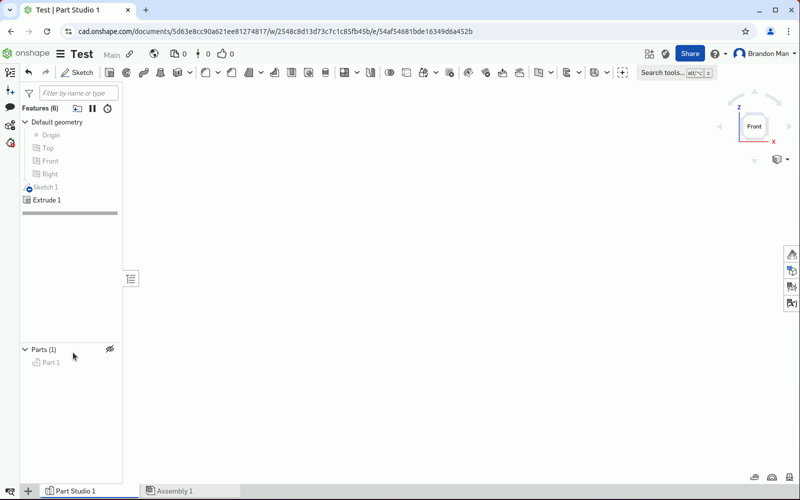
key_up(shift)
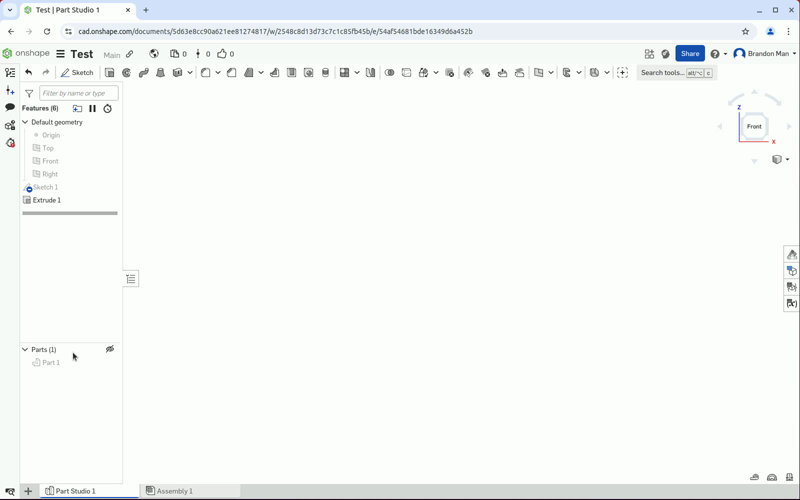
key(space)
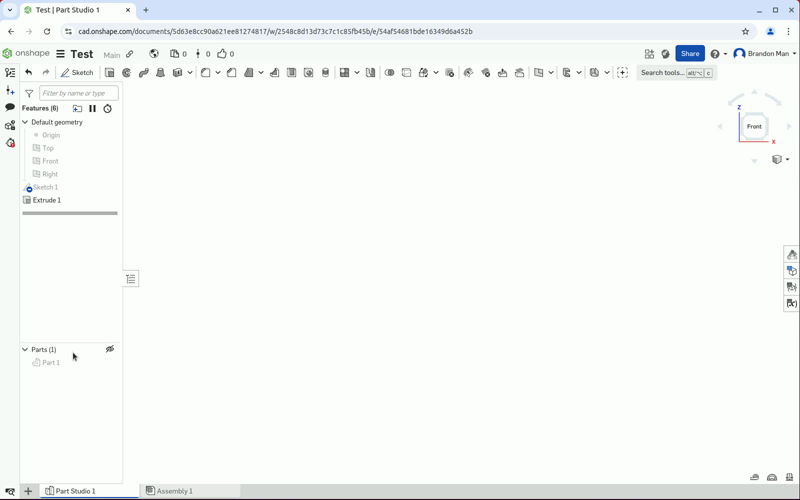
key_down(shift)
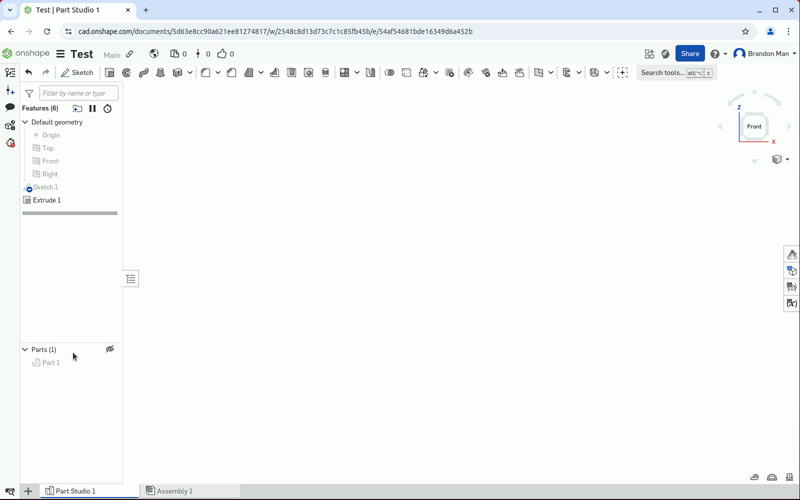
key(left)
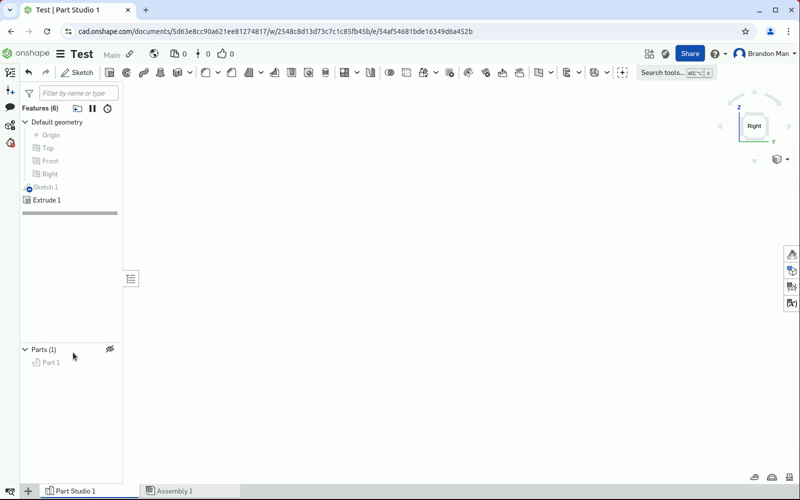
key_up(shift)
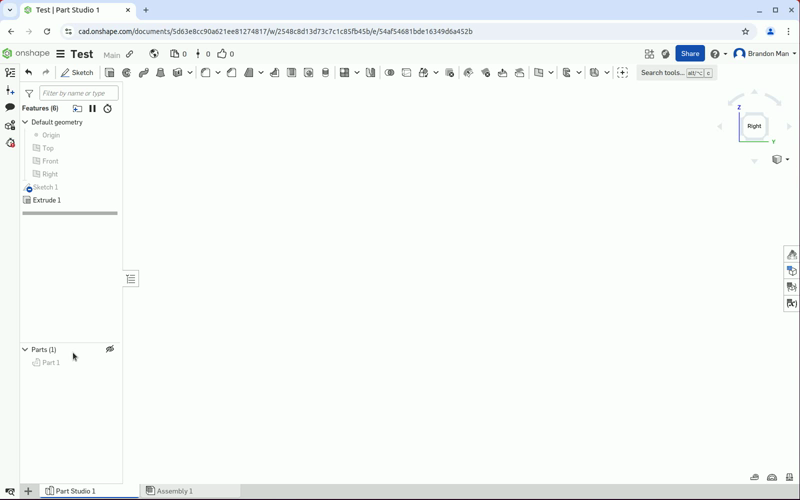
mouse_move(73, 352)
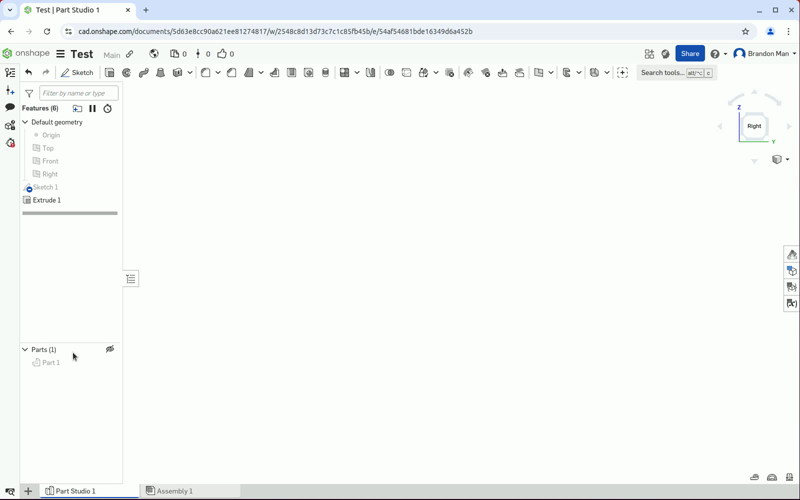
key(shift+y)
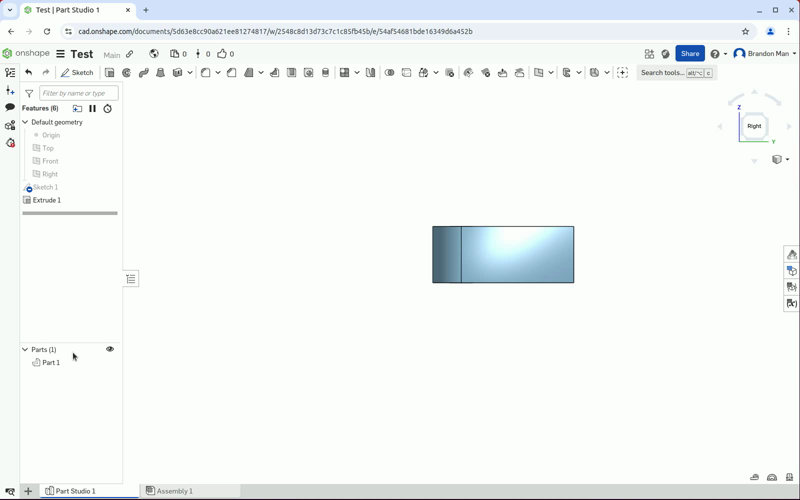
mouse_move(541, 75)
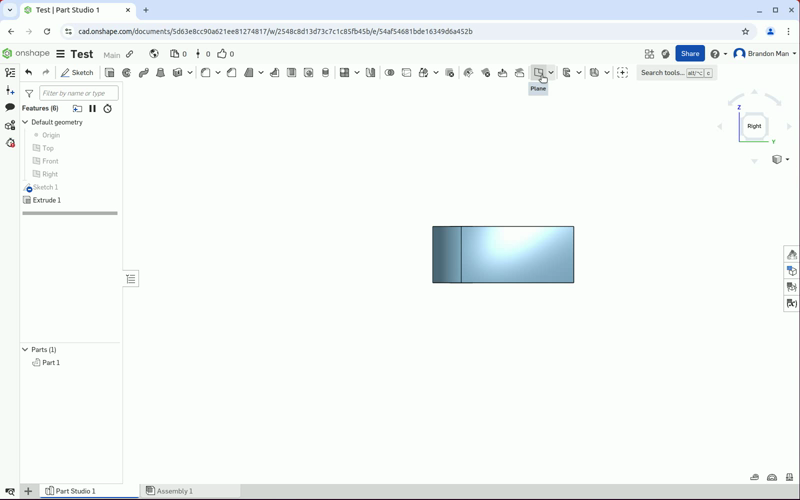
click(541, 75)
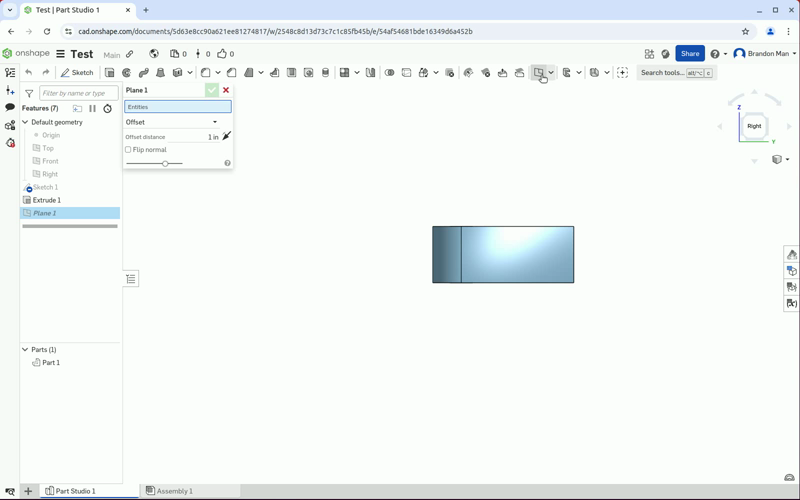
mouse_move(73, 176)
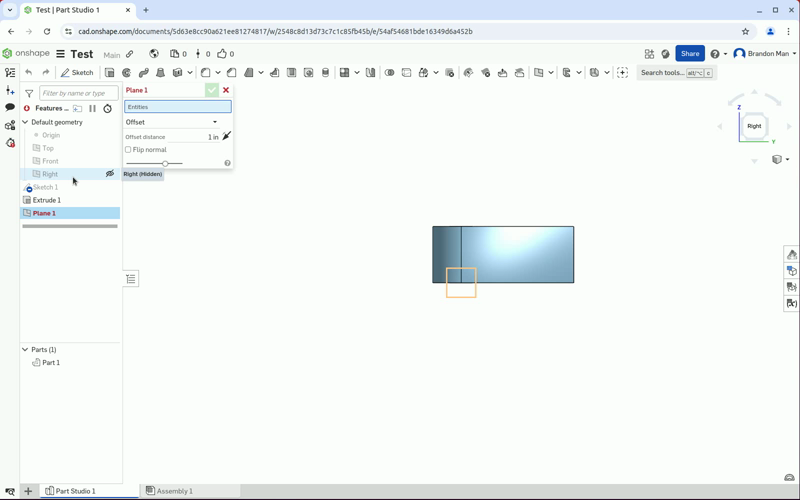
click(73, 176)
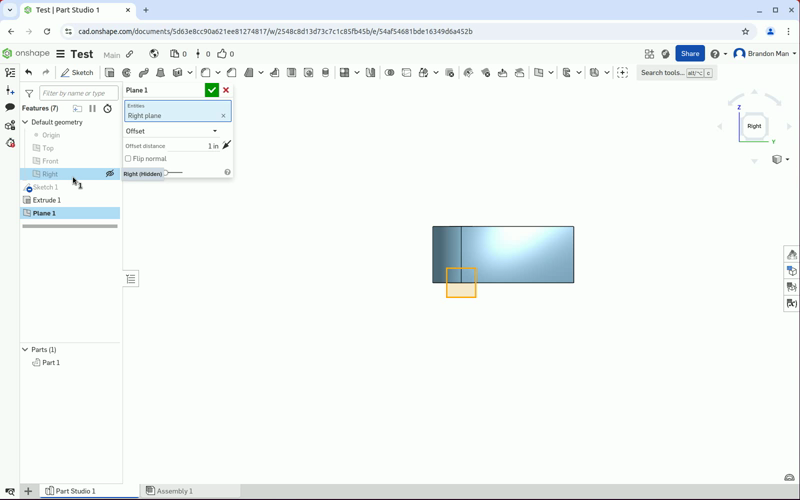
key(tab, 2)
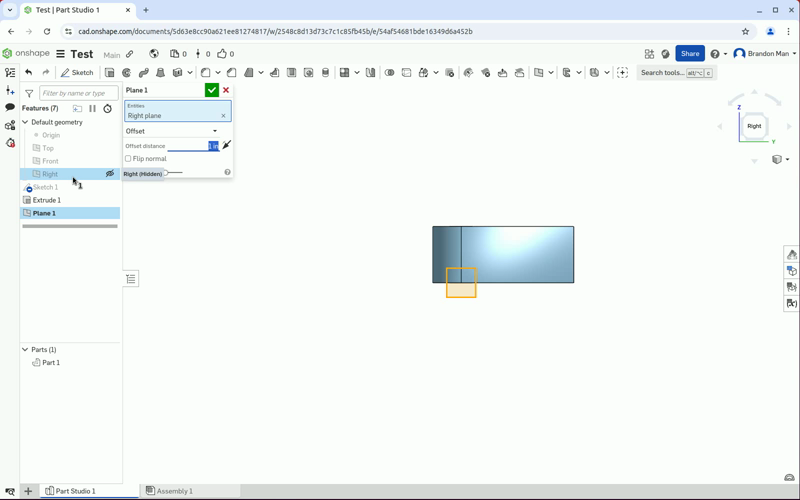
text(5.792)
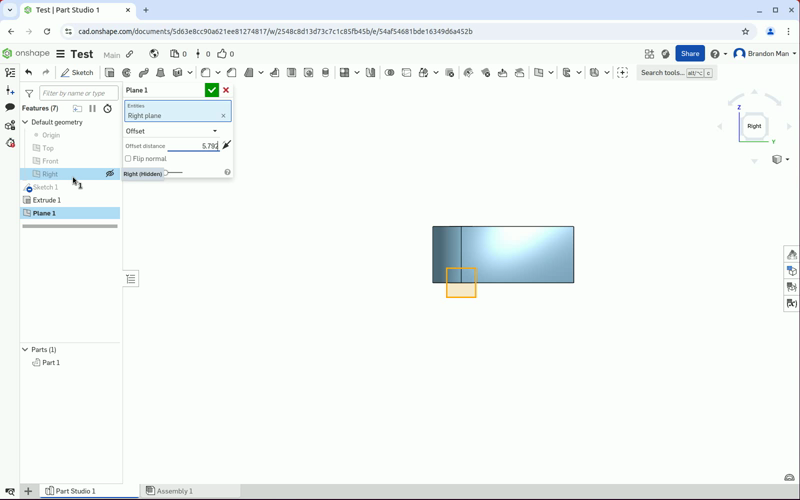
key(enter, 2)
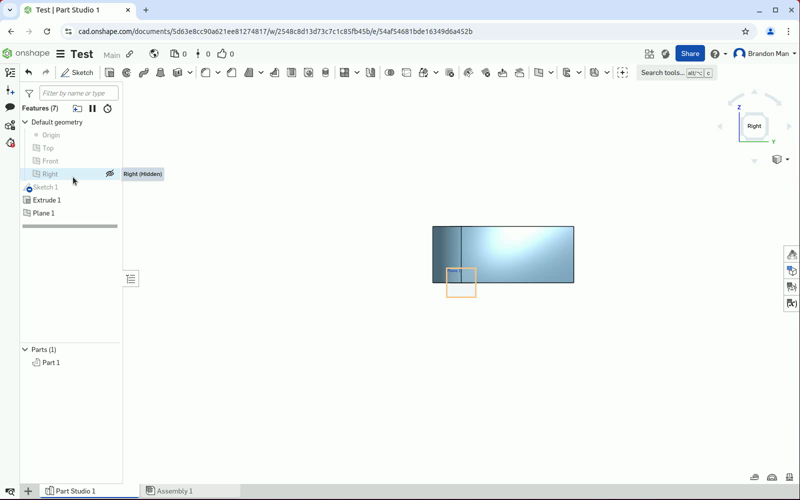
key(shift+s)
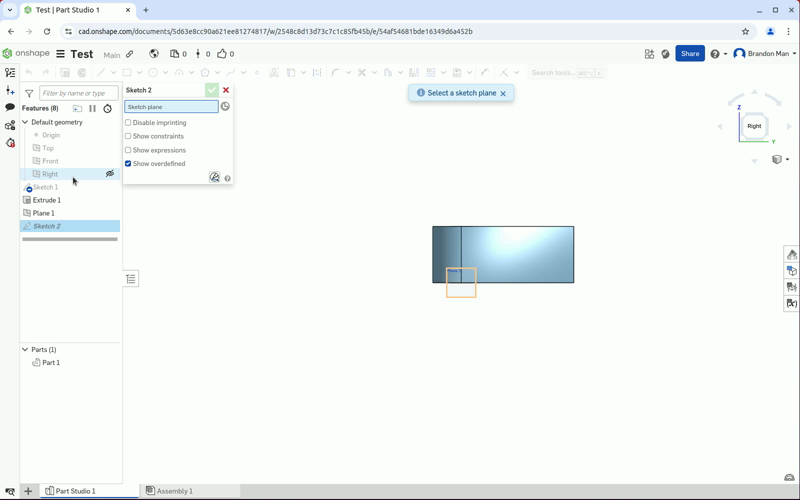
mouse_move(73, 215)
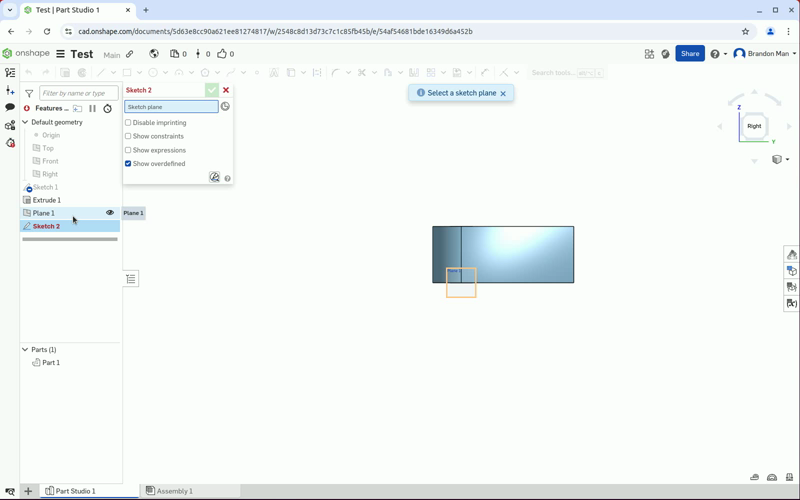
click(73, 215)
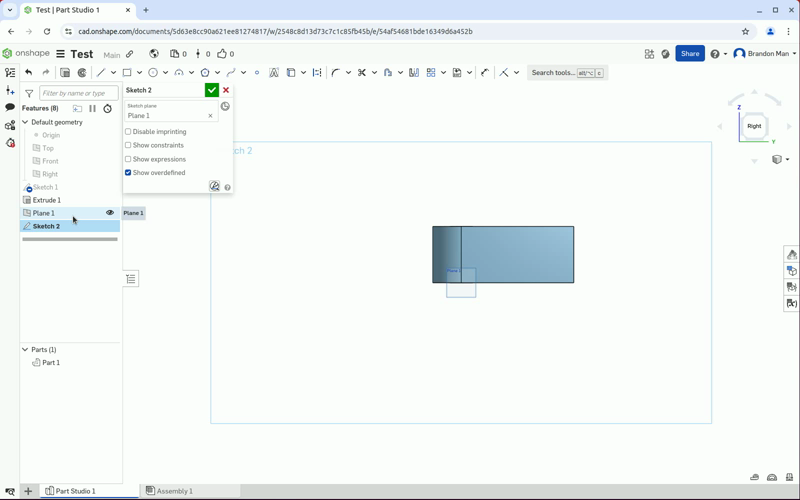
mouse_move(73, 352)
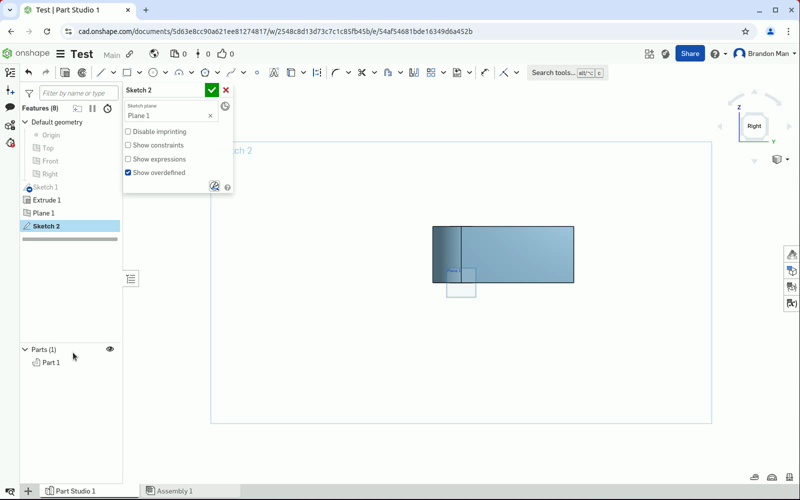
key(y)
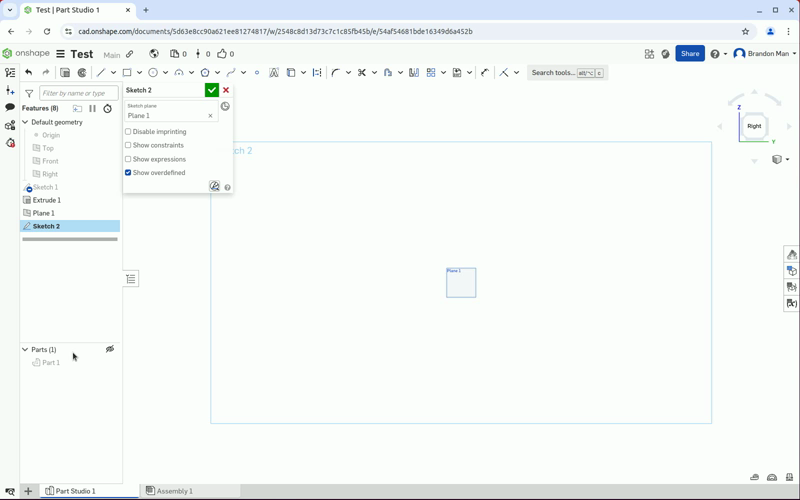
key(c)
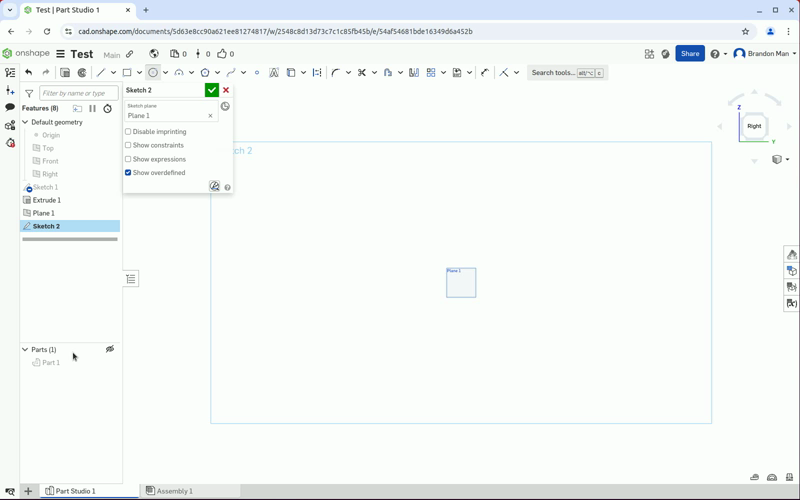
key_down(shift)
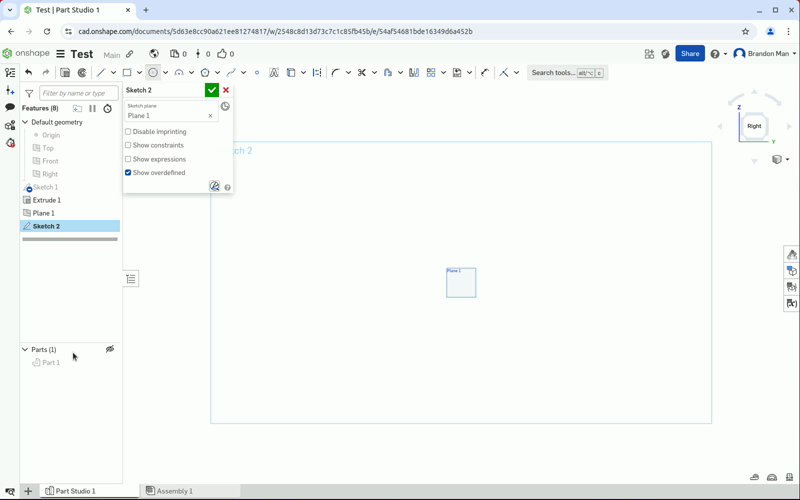
mouse_move(548, 254)
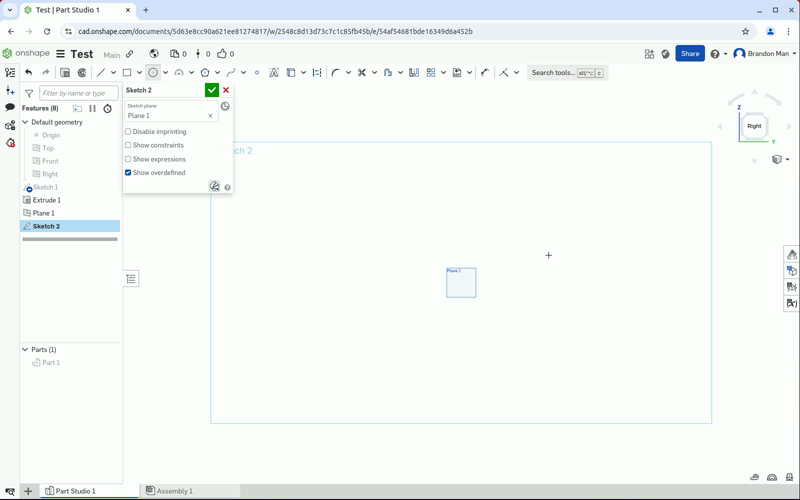
click(548, 254)
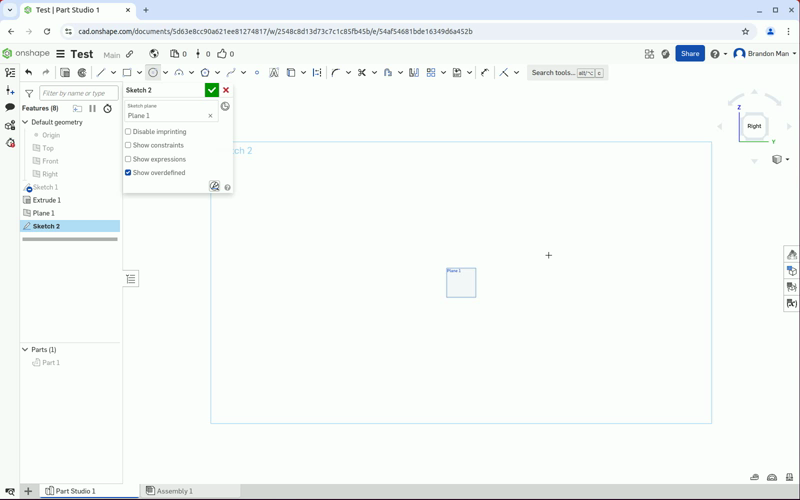
key_up(shift)
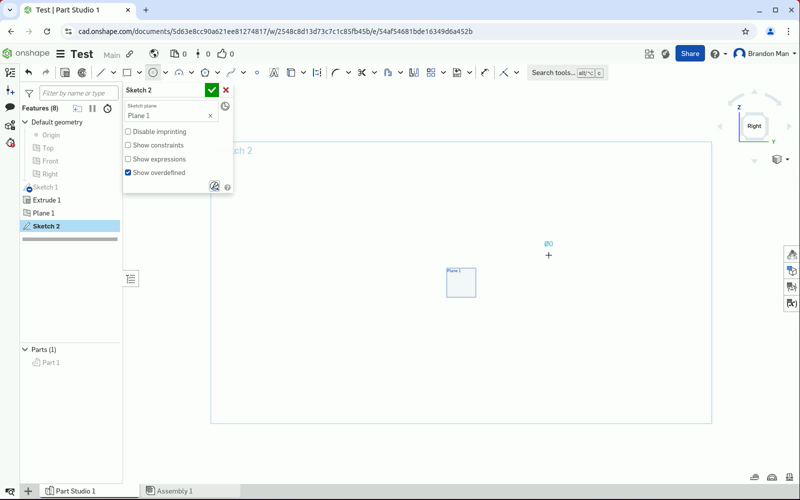
mouse_move(561, 254)
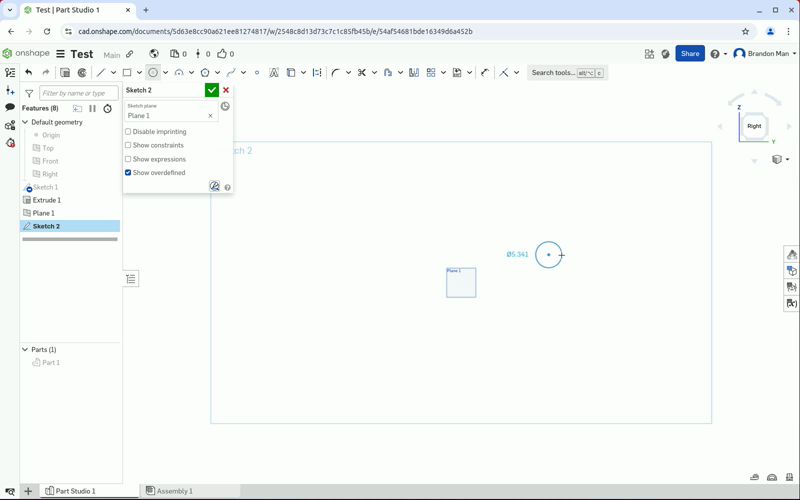
click(561, 254)
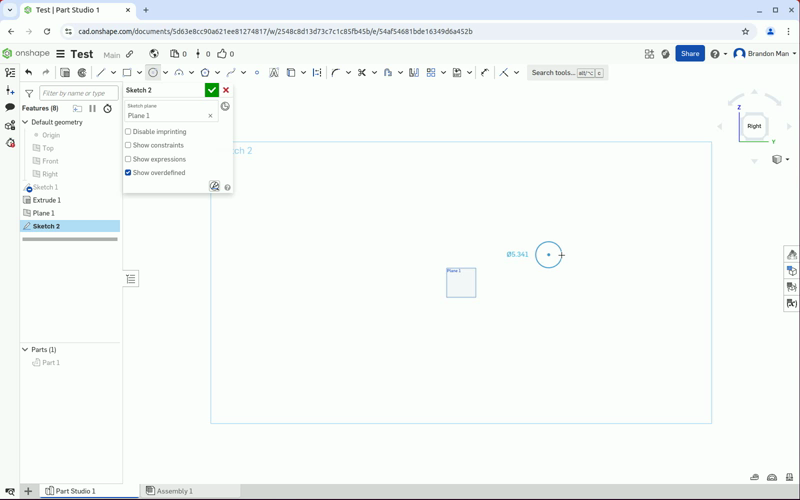
key(esc)
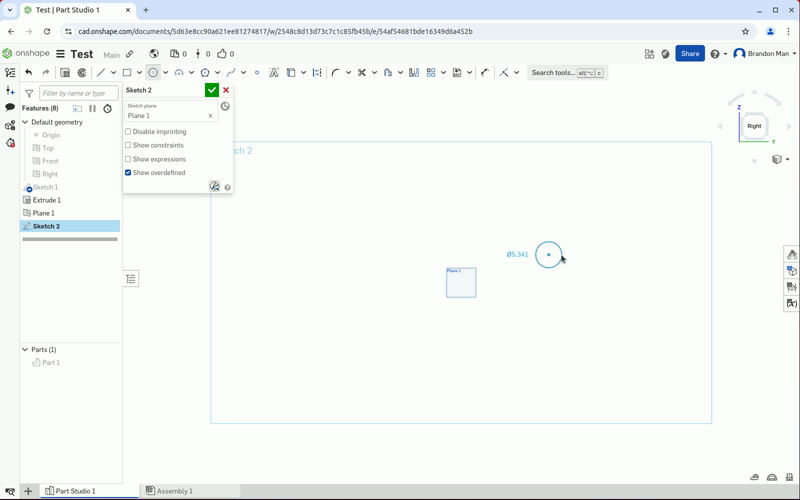
mouse_move(541, 254)
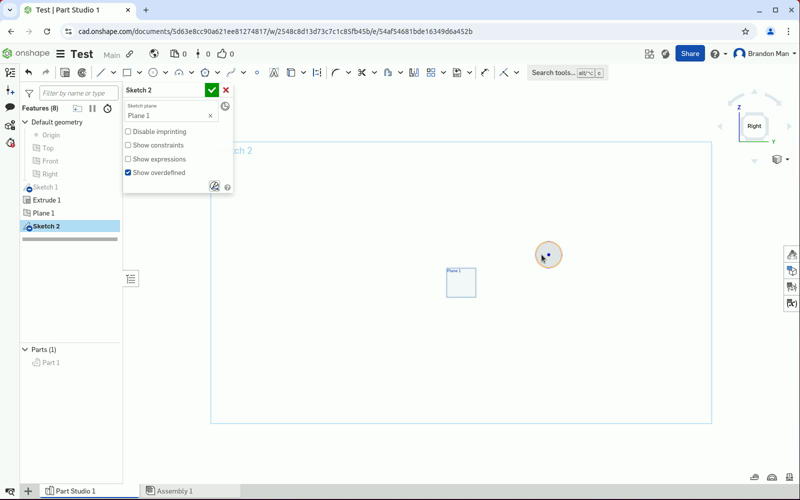
scroll(6)
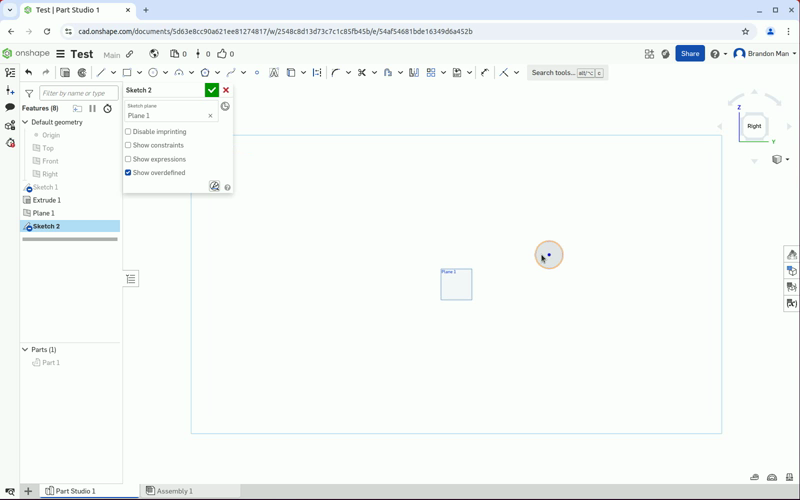
scroll(6)
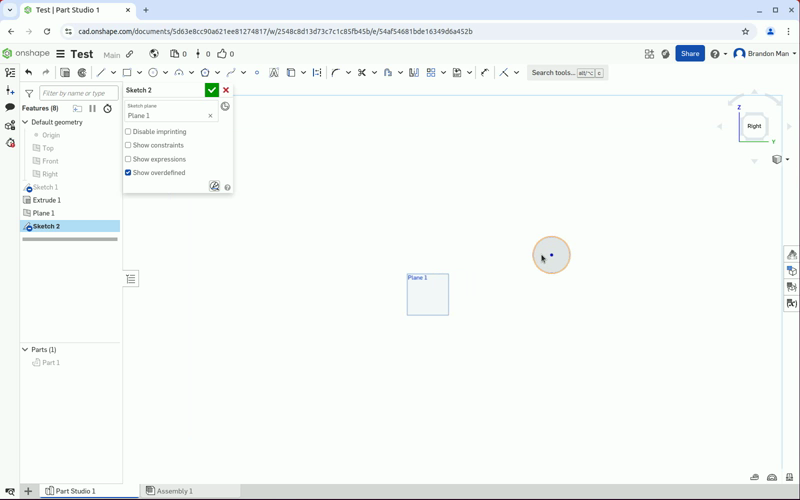
scroll(6)
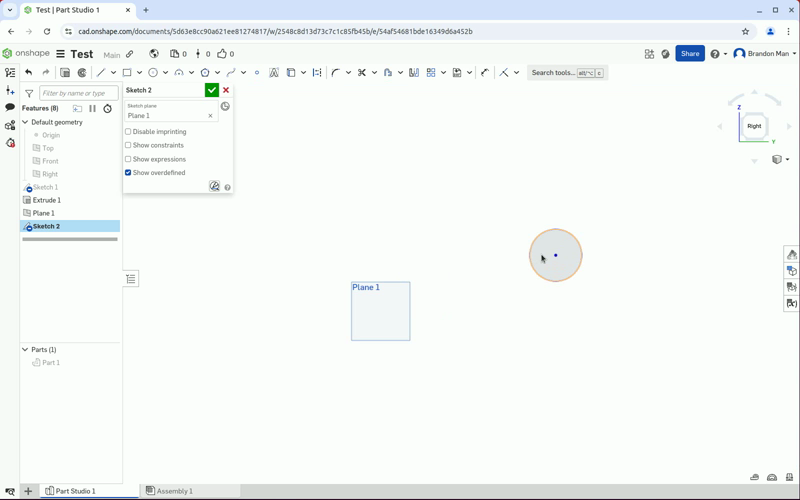
scroll(6)
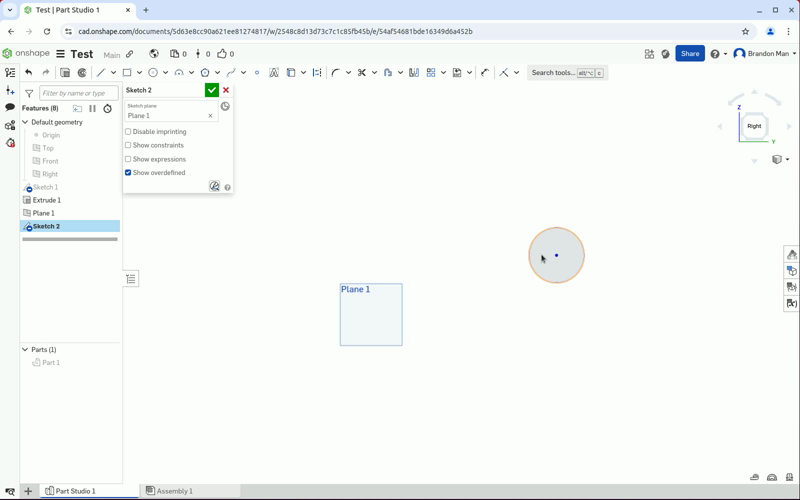
scroll(6)
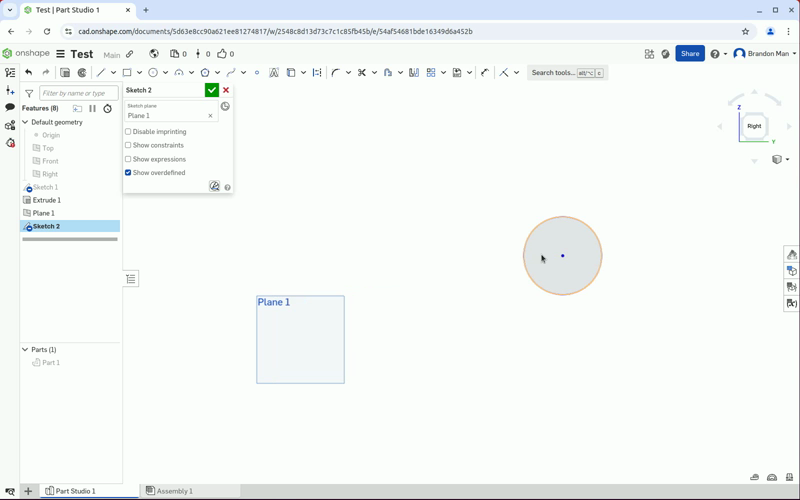
scroll(6)
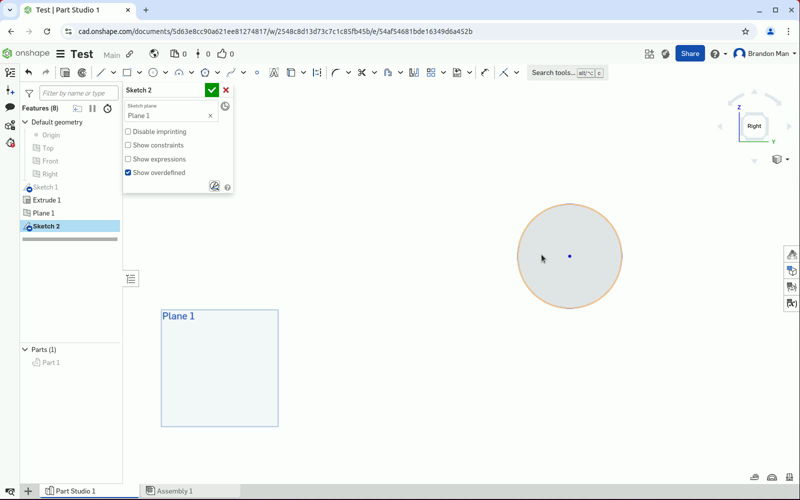
scroll(6)
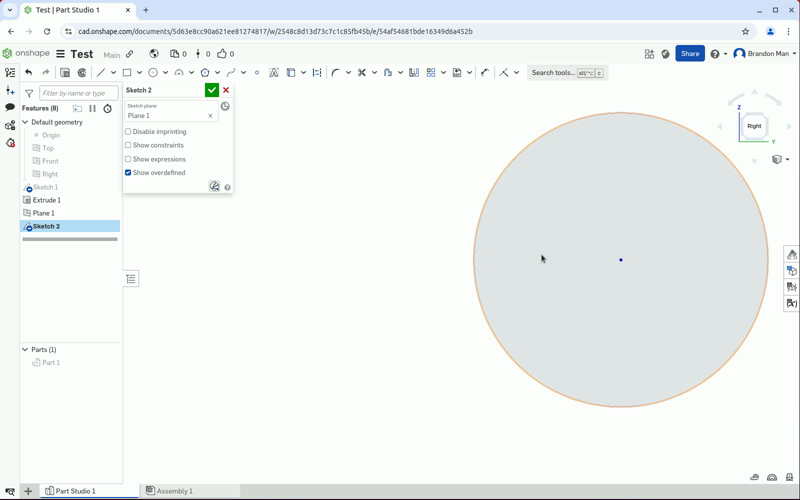
click(541, 254)
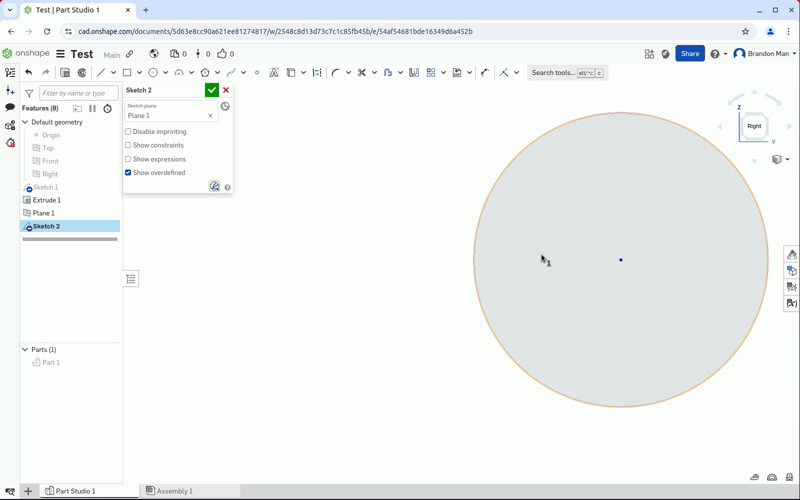
scroll(-6)
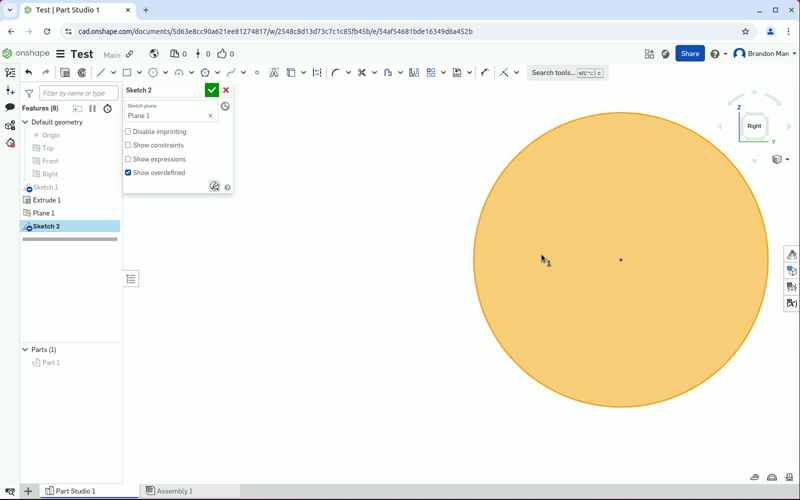
scroll(-6)
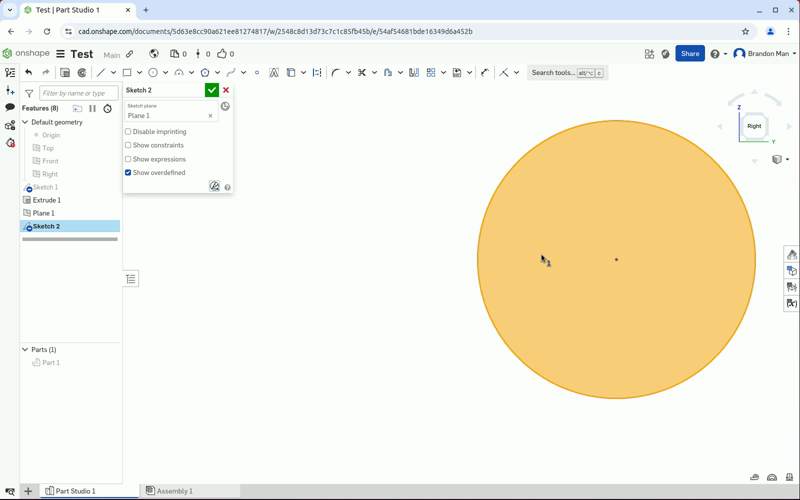
scroll(-6)
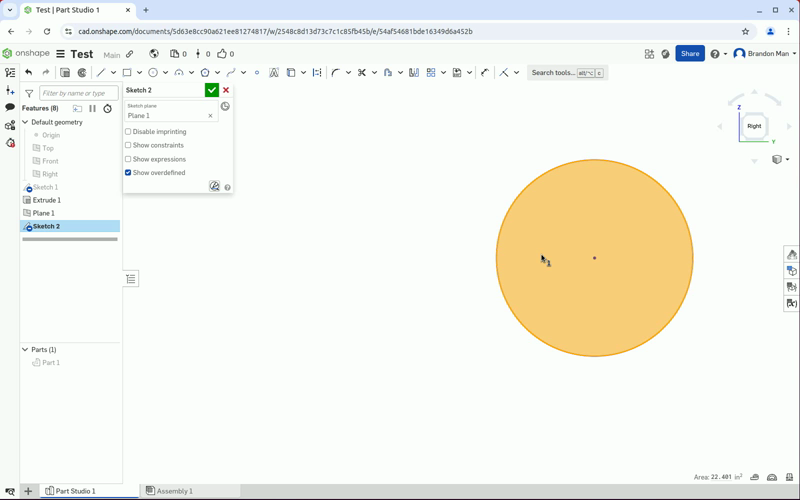
scroll(-6)
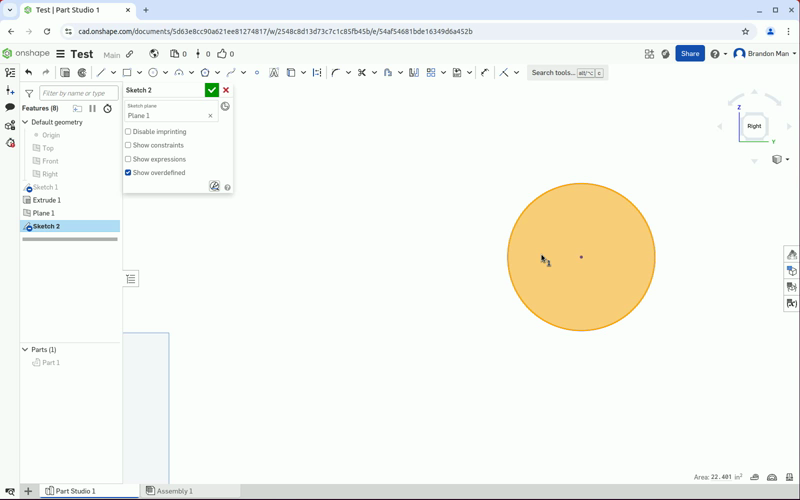
scroll(-6)
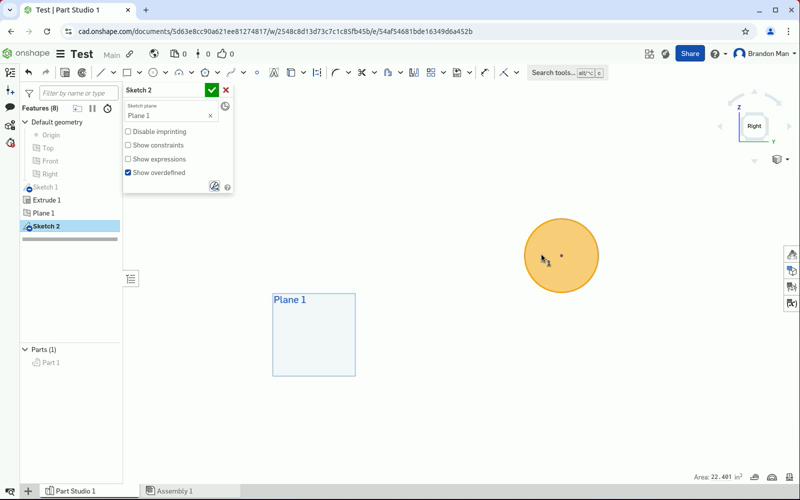
scroll(-6)
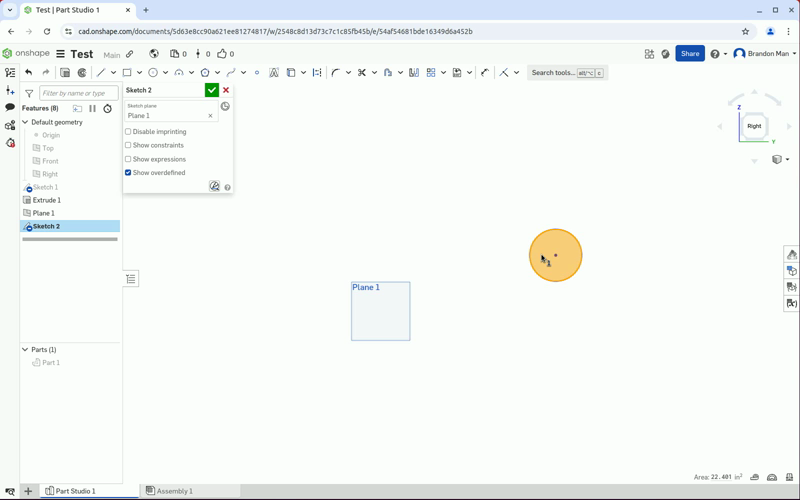
scroll(-6)
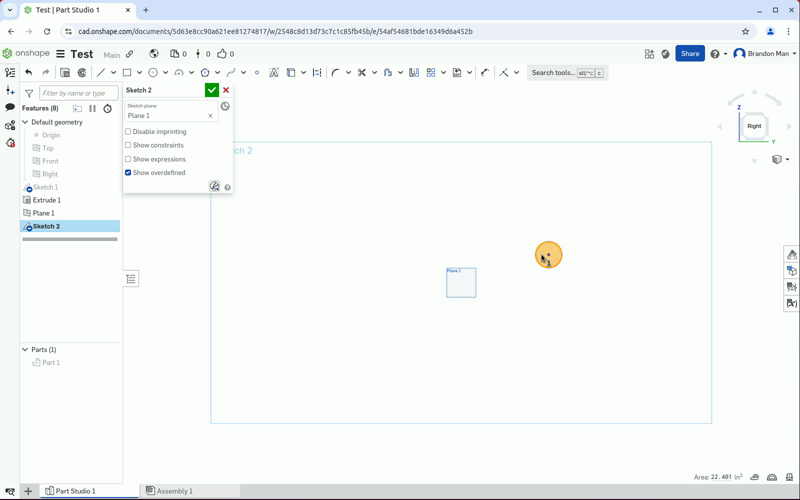
mouse_move(73, 352)
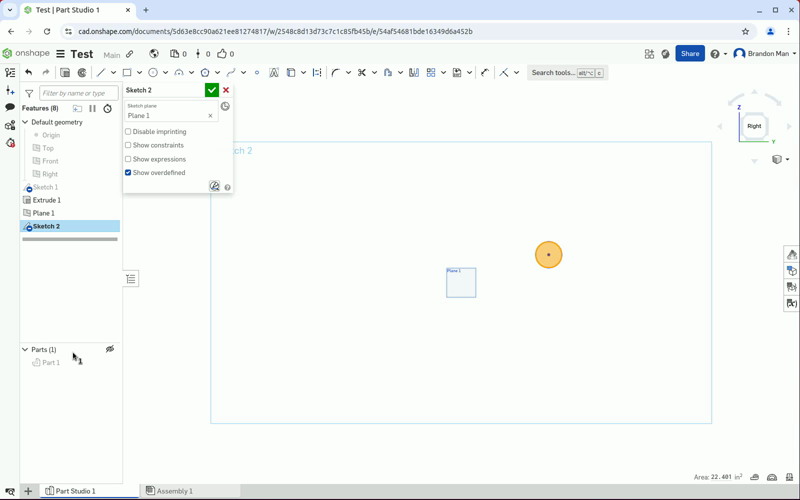
key(shift+y)
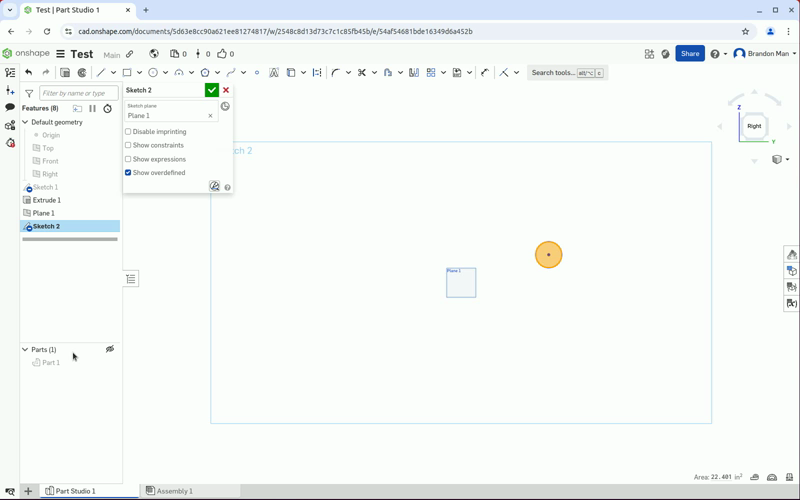
key(shift+e)
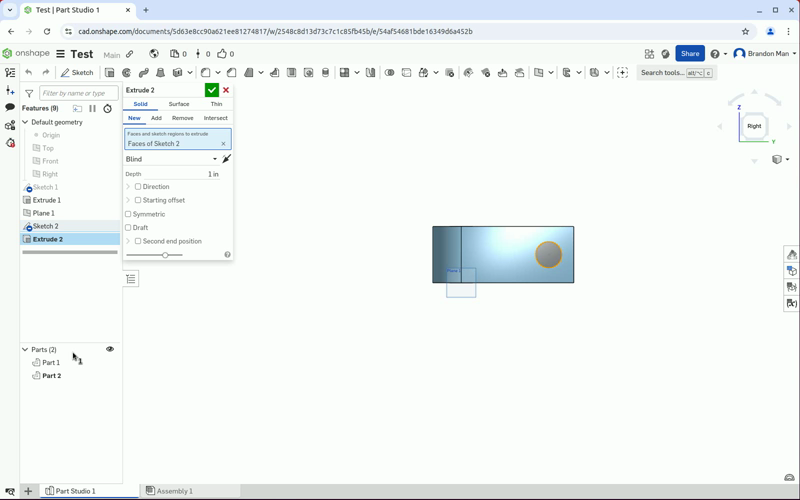
mouse_move(143, 106)
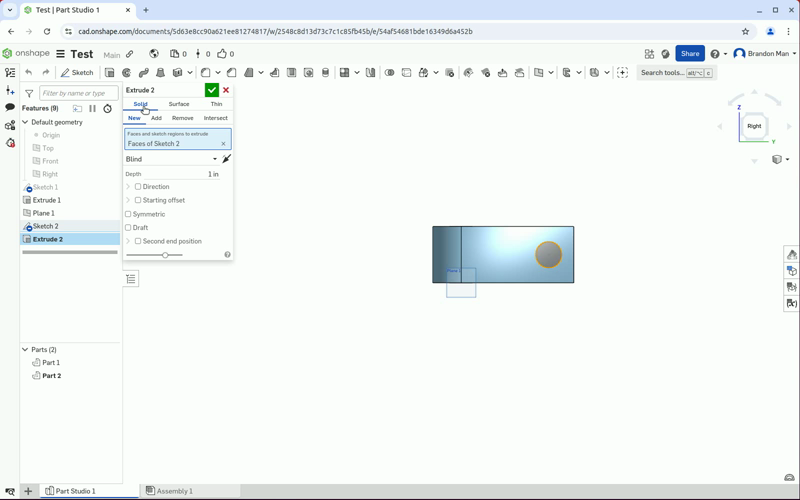
click(143, 106)
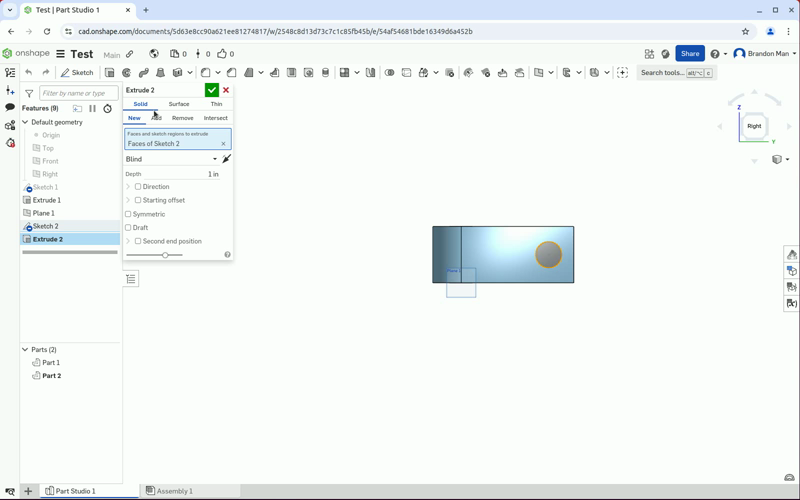
mouse_move(186, 120)
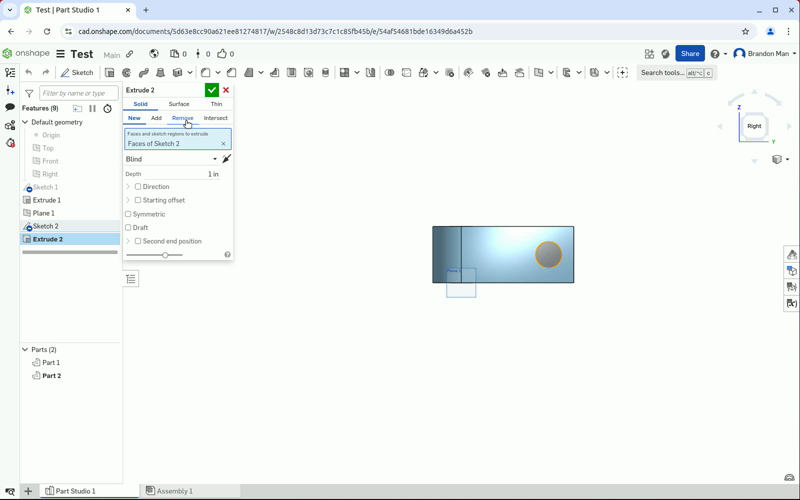
click(186, 120)
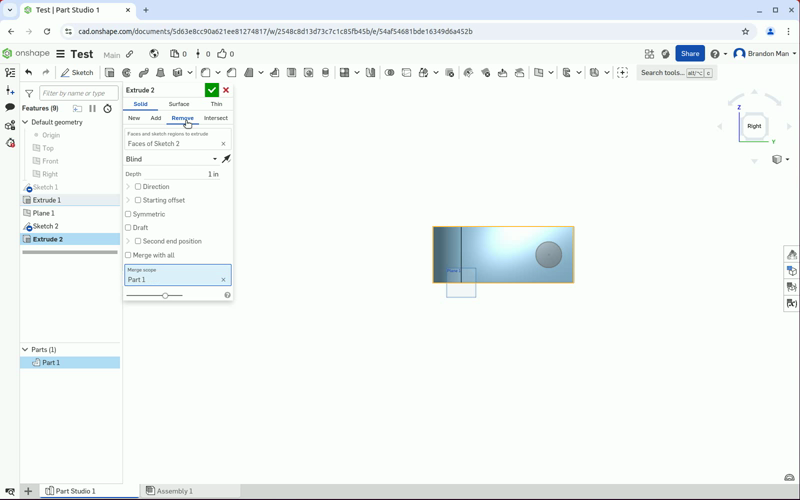
key(tab, 4)
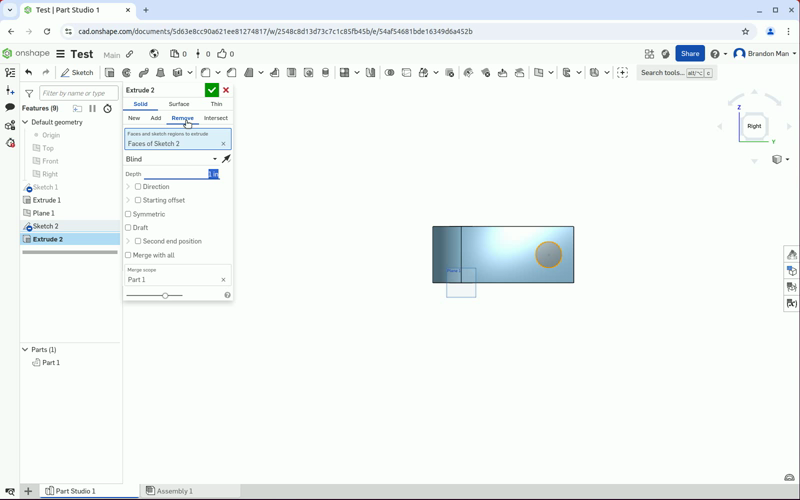
text(28.885)
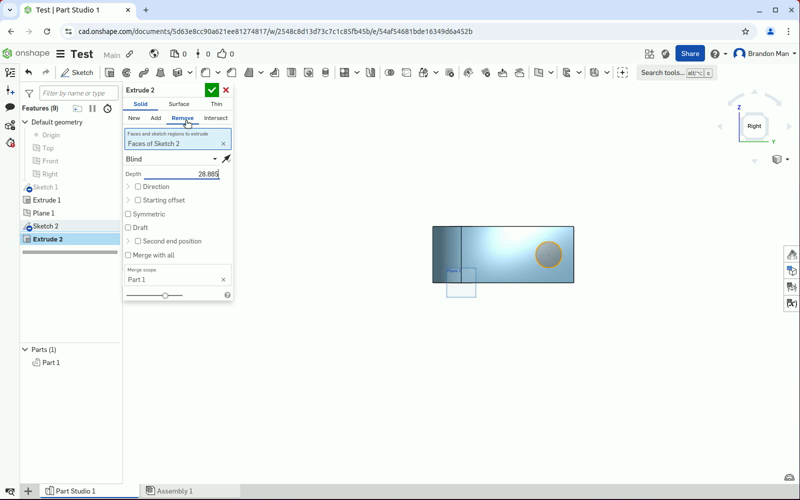
key(tab, 6)
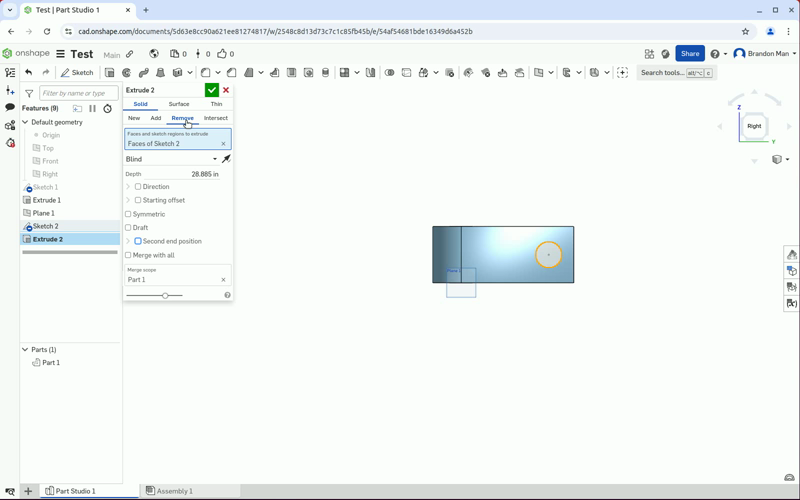
key(space)
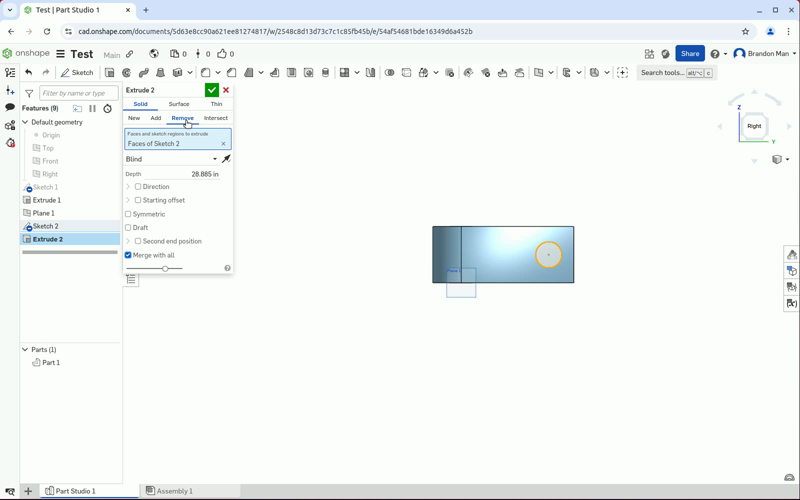
key(enter)
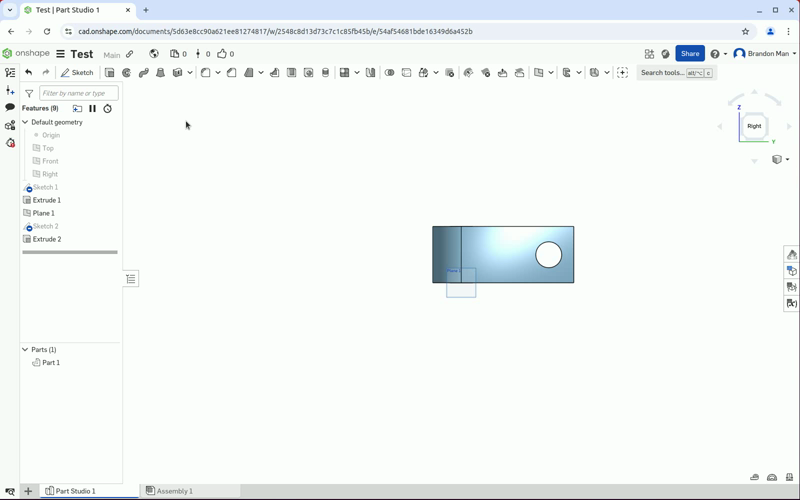
key(shift+h)
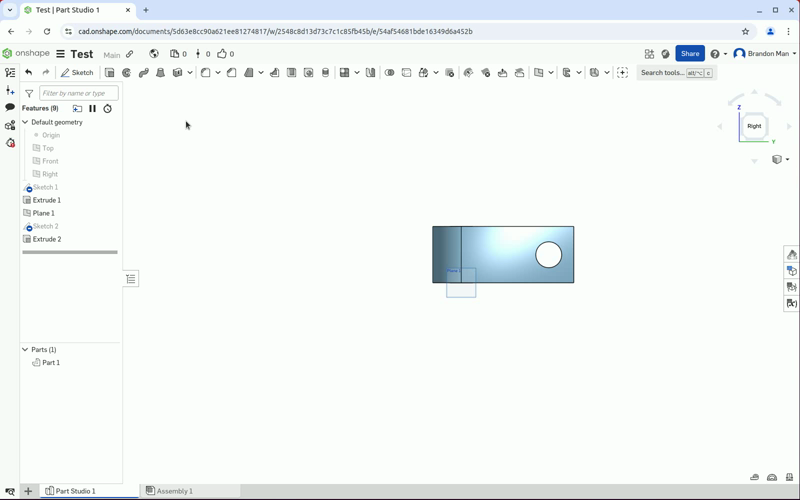
key(shift+h)
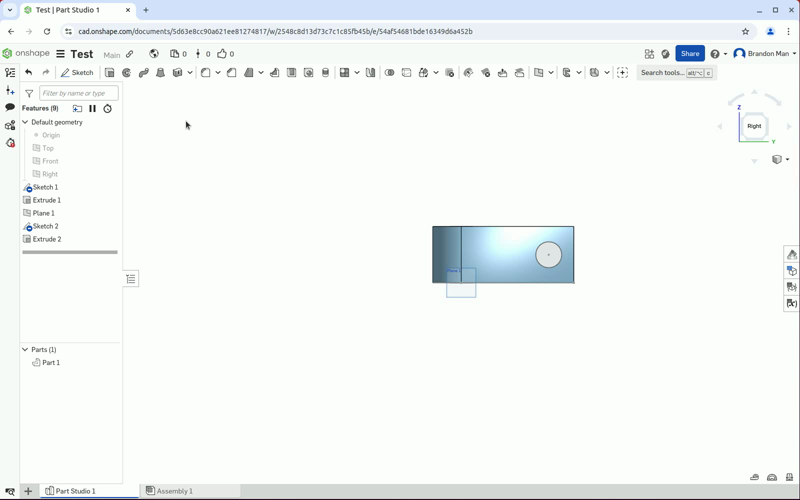
key(shift+7)
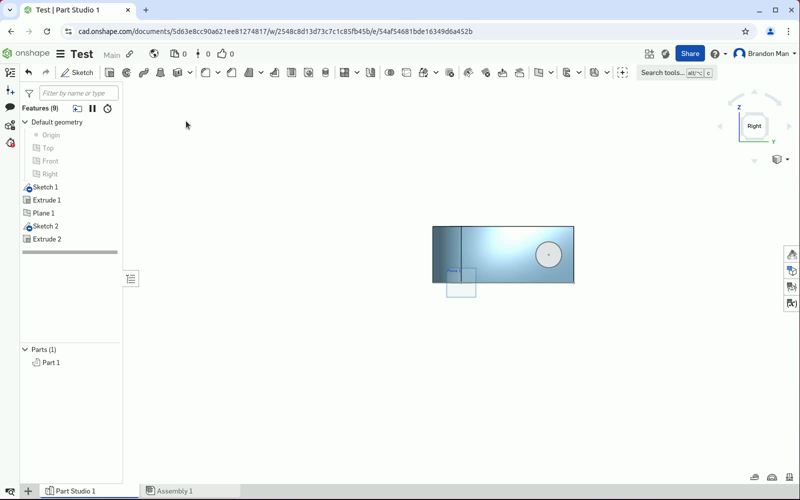
key(right, 2)
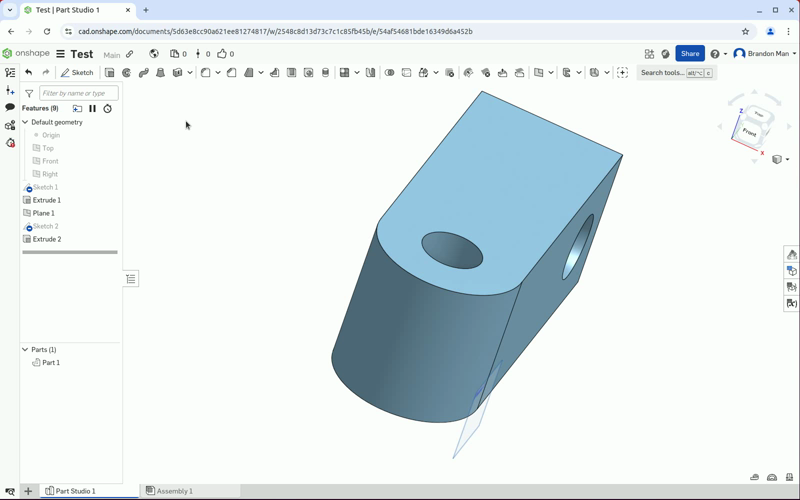
key(down, 2)
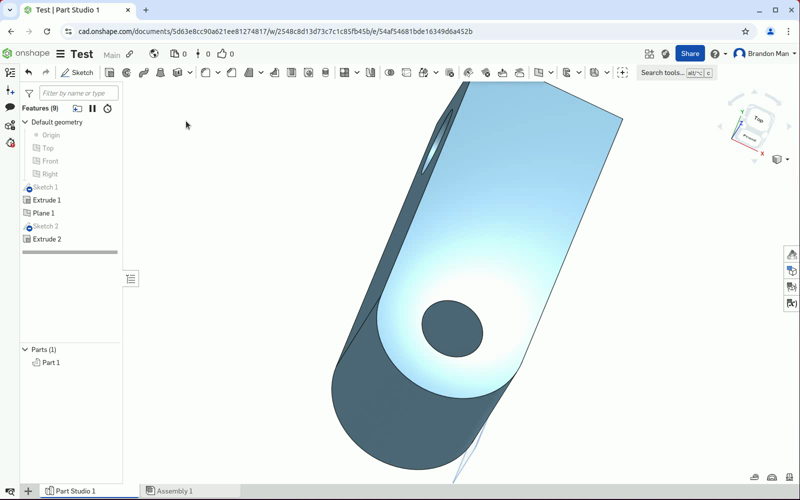
key(up, 2)
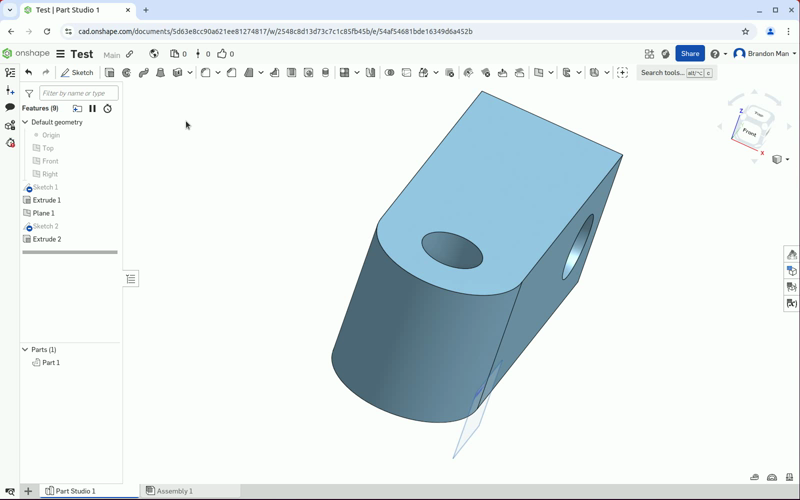
key(left, 2)
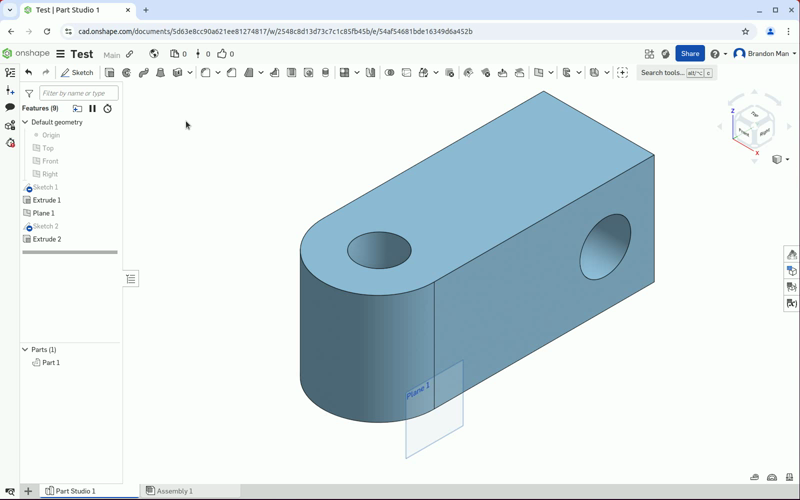
mouse_move(73, 189)
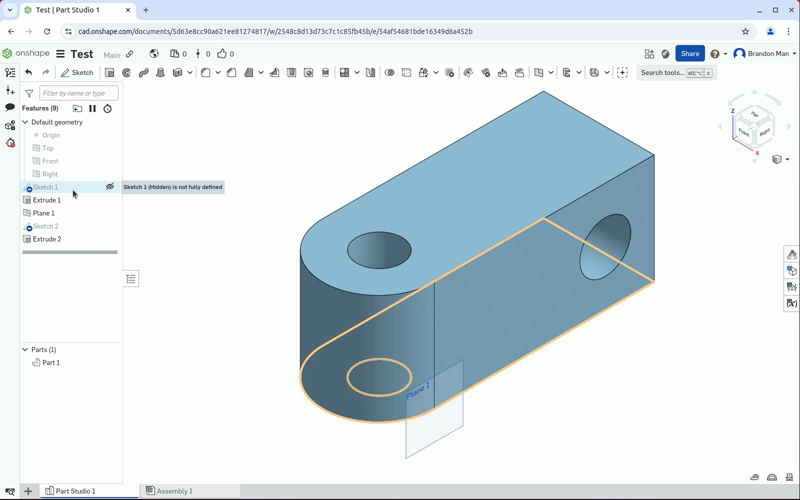
click(73, 189)